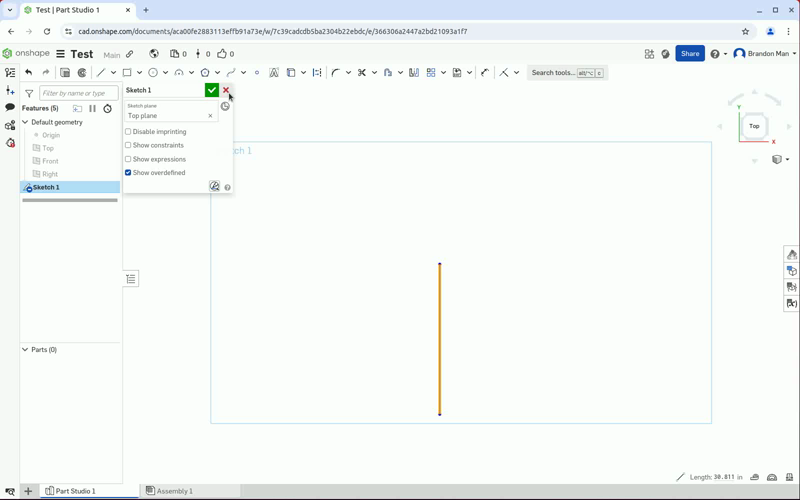
key(shift+h)
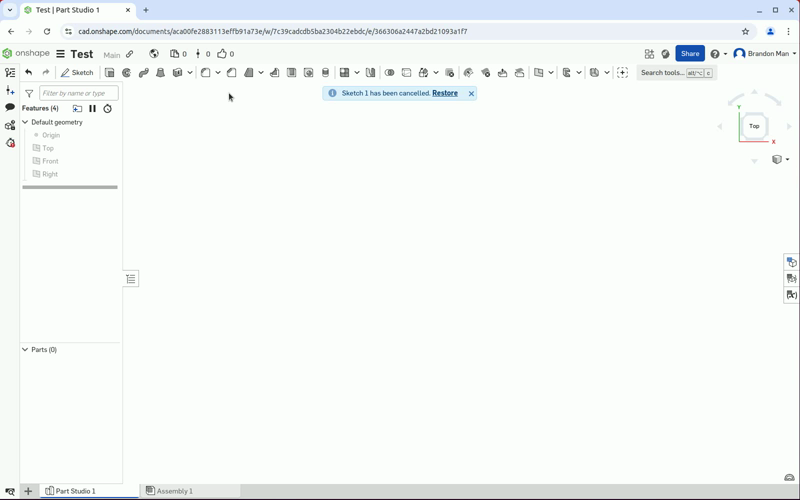
mouse_move(73, 352)
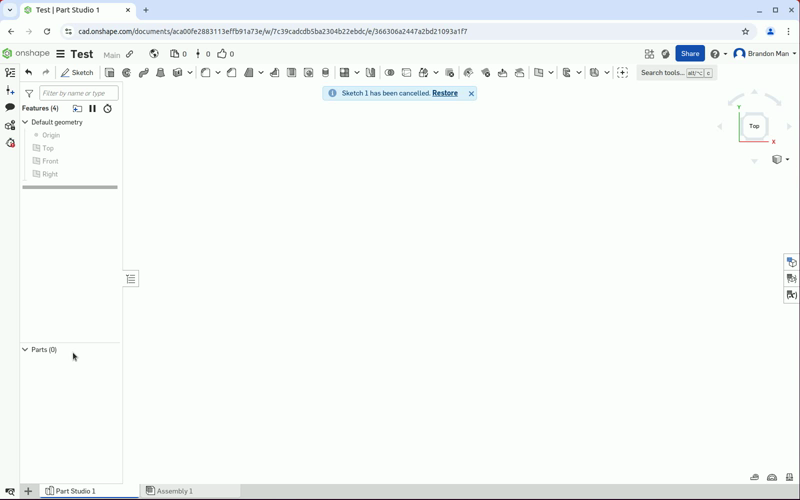
key(y)
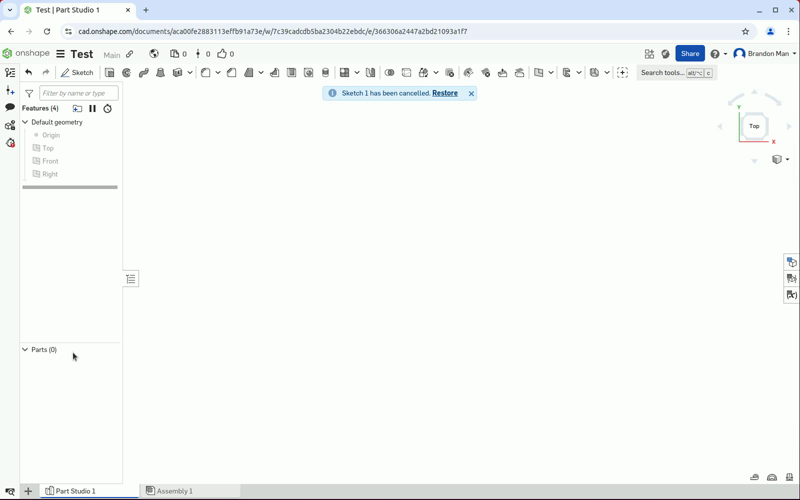
key(shift+p)
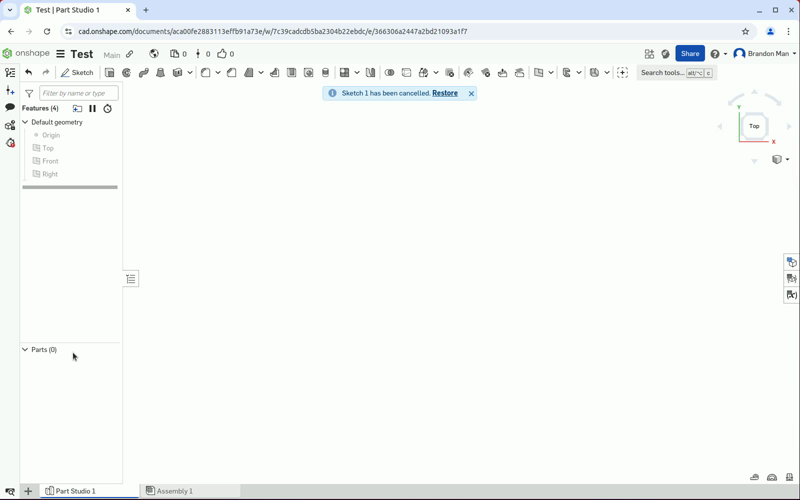
key(space)
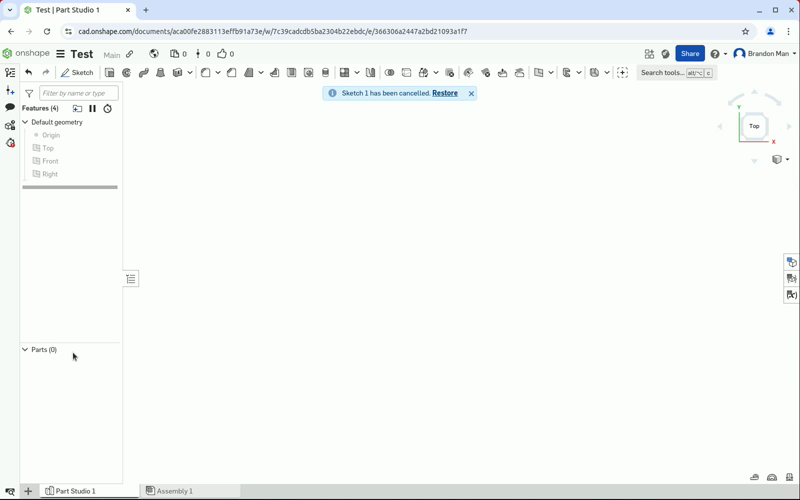
key_down(shift)
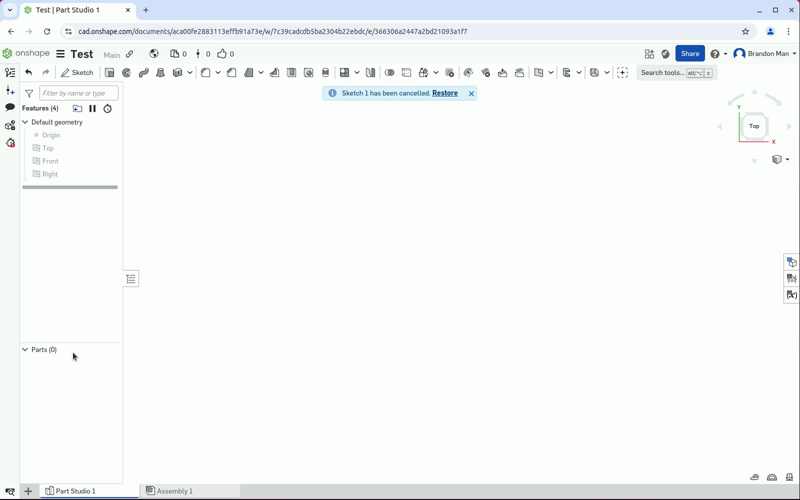
key(up)
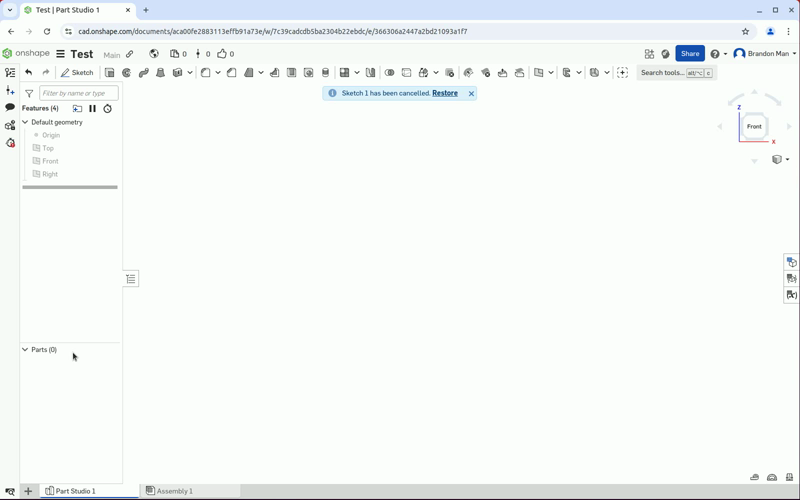
key_up(shift)
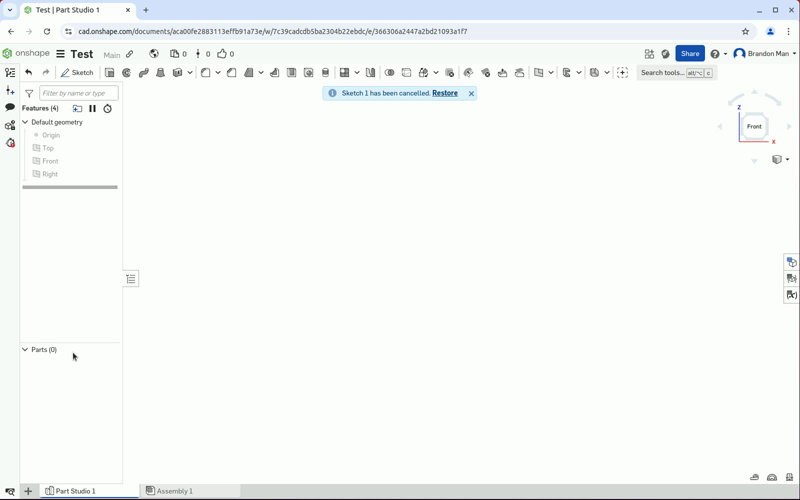
mouse_move(73, 352)
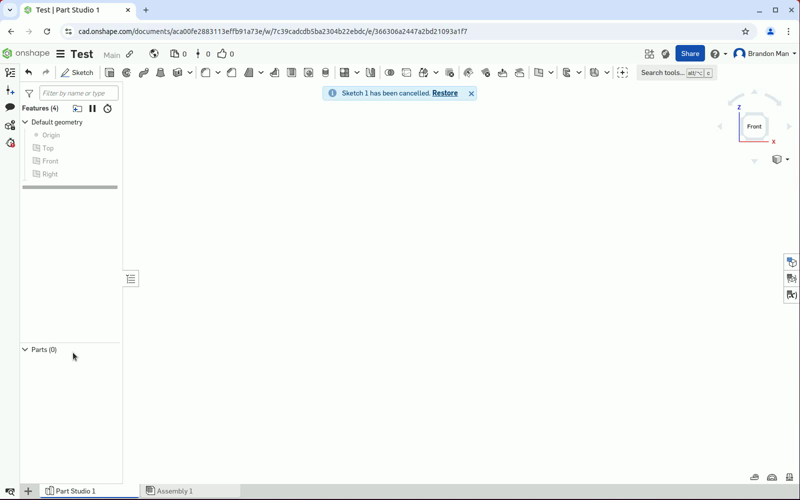
key(shift+y)
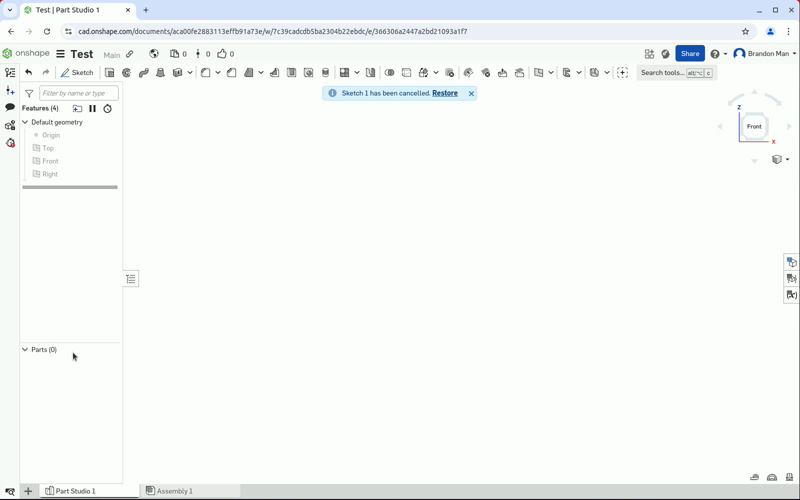
key(shift+s)
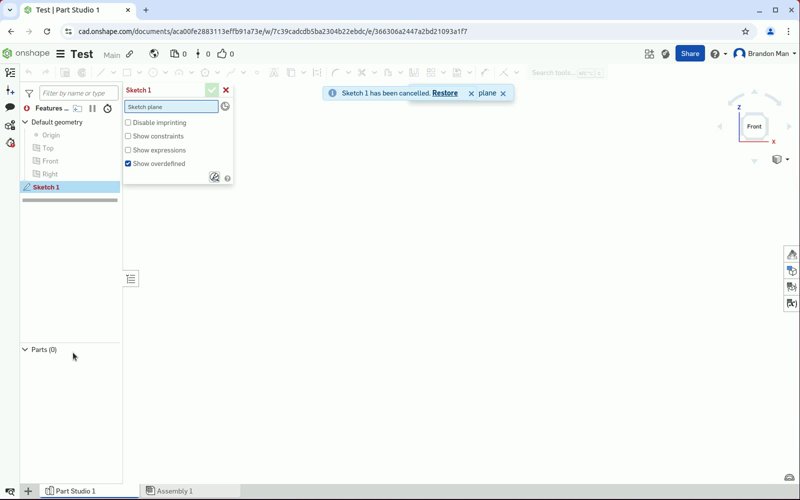
mouse_move(73, 163)
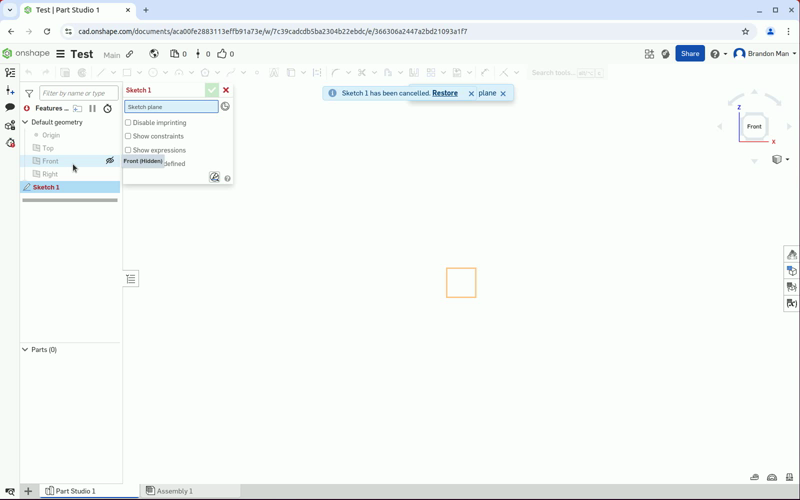
click(73, 163)
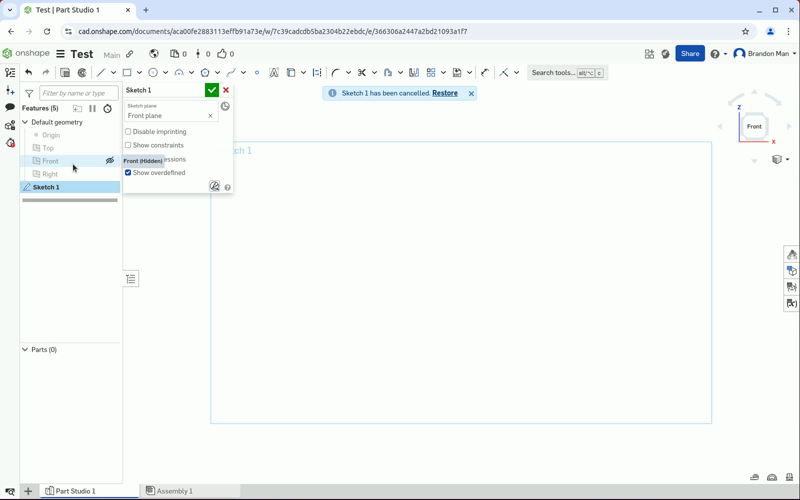
mouse_move(73, 352)
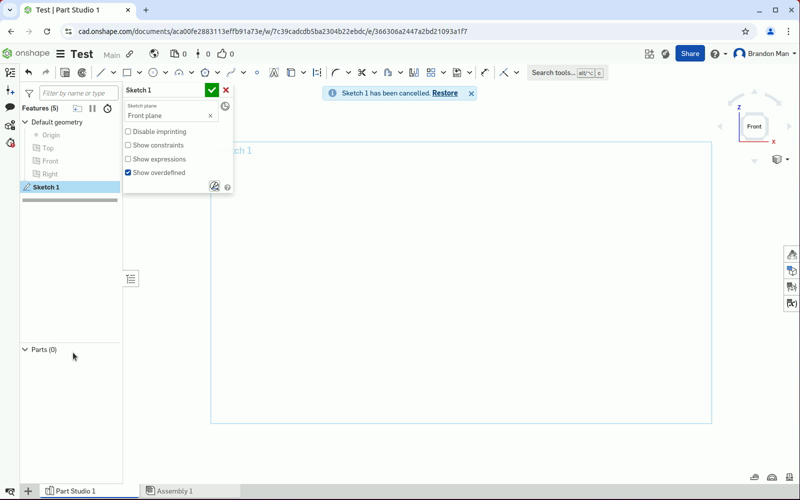
key(y)
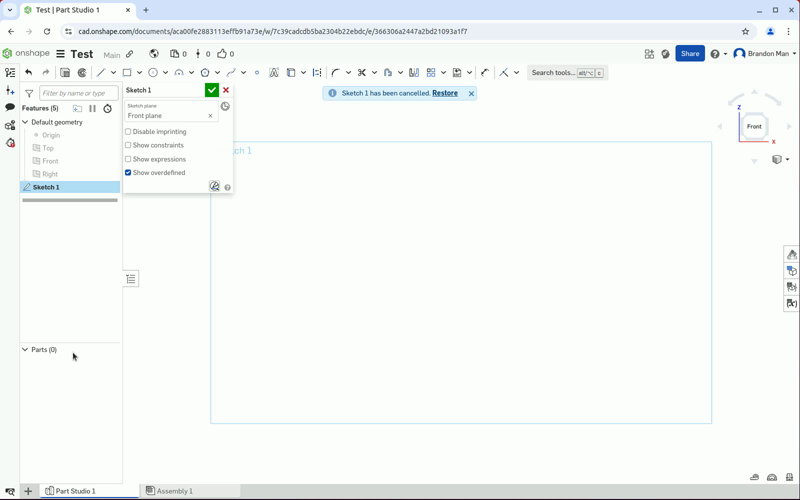
key(c)
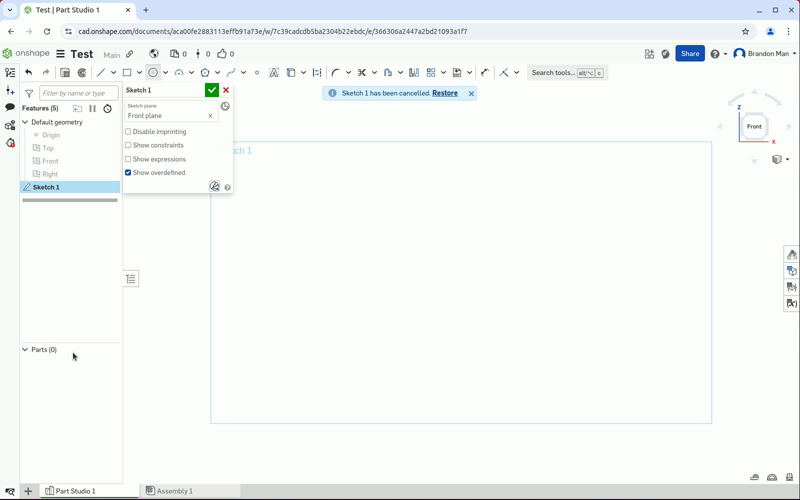
key_down(shift)
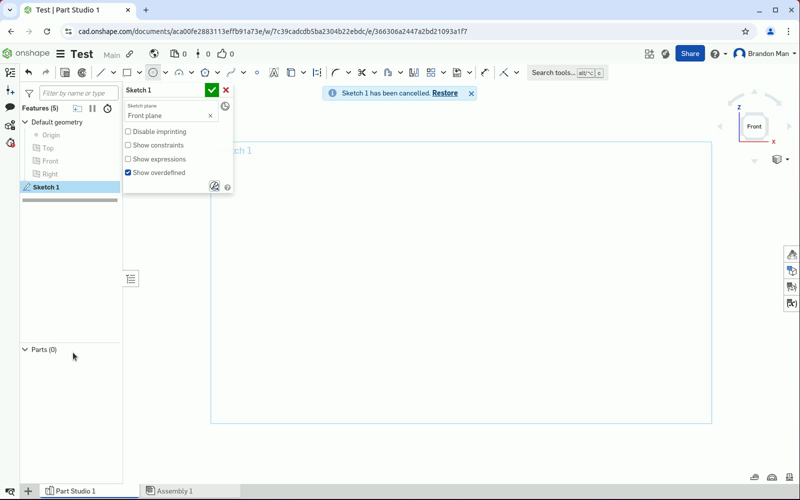
mouse_move(460, 282)
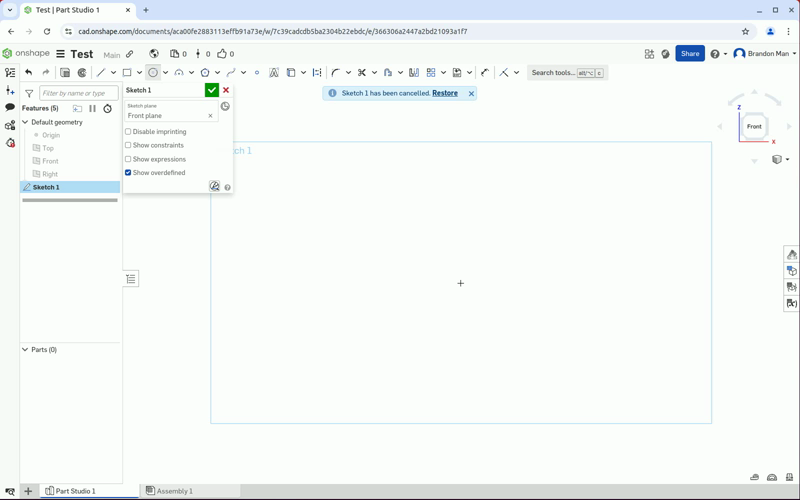
click(460, 282)
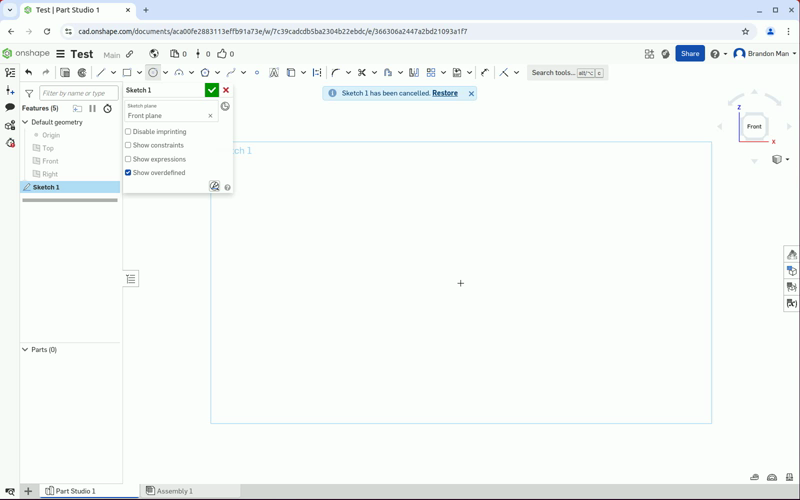
key_up(shift)
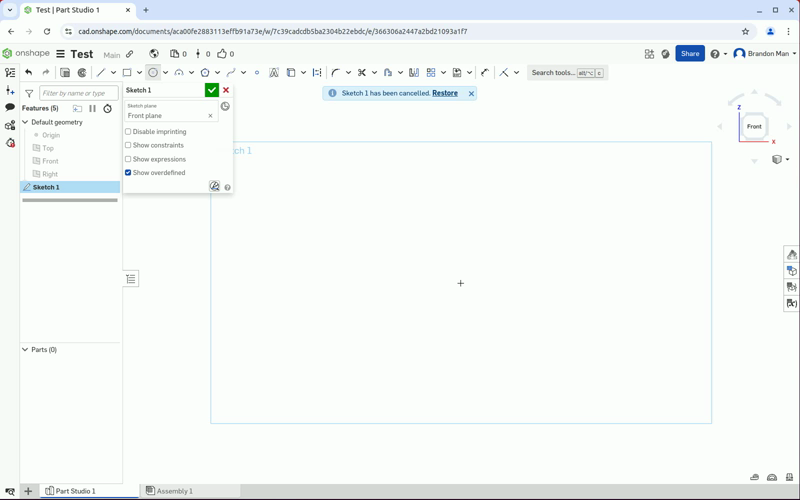
mouse_move(461, 282)
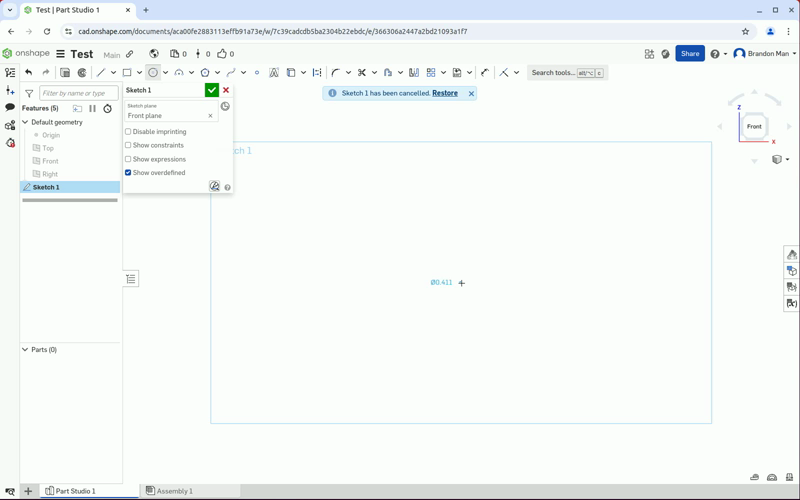
scroll(6)
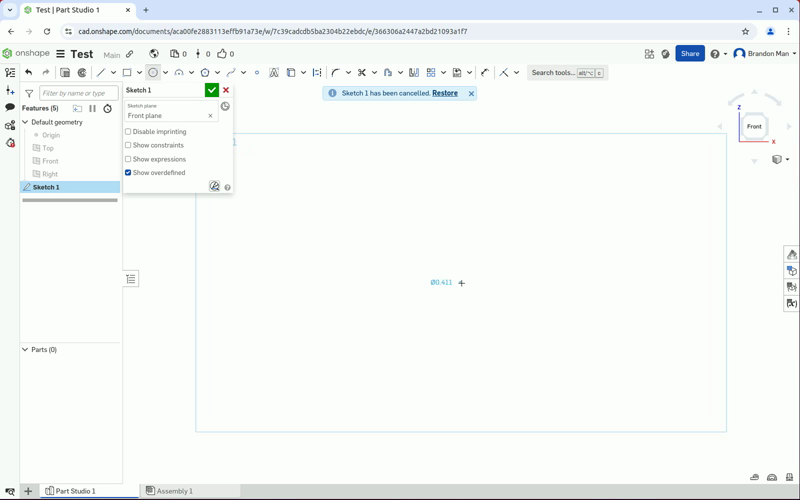
scroll(6)
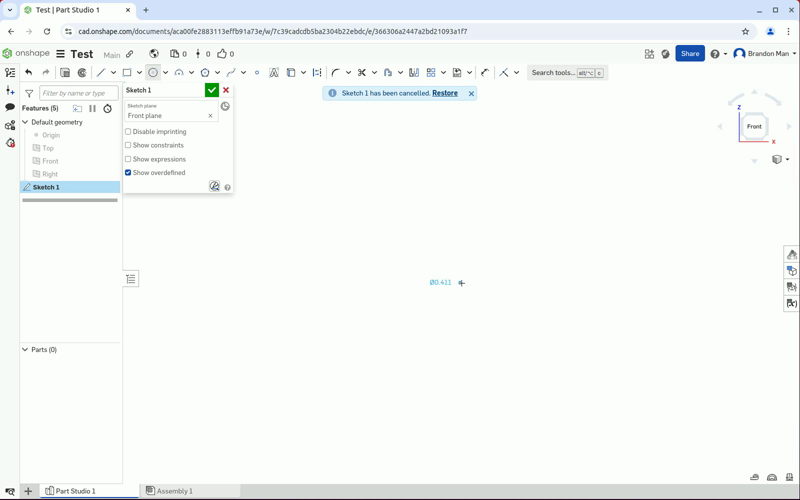
scroll(6)
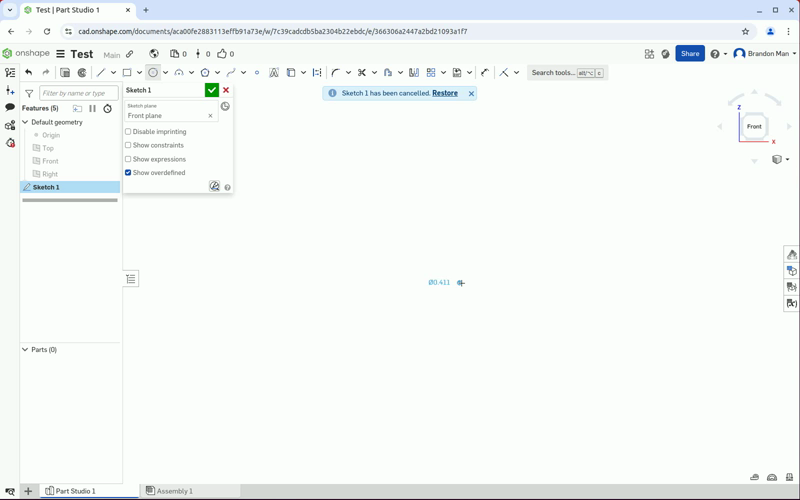
scroll(6)
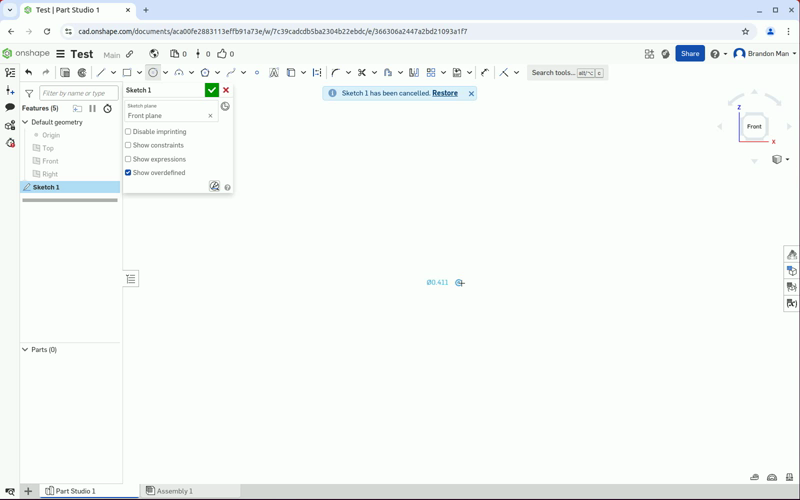
scroll(6)
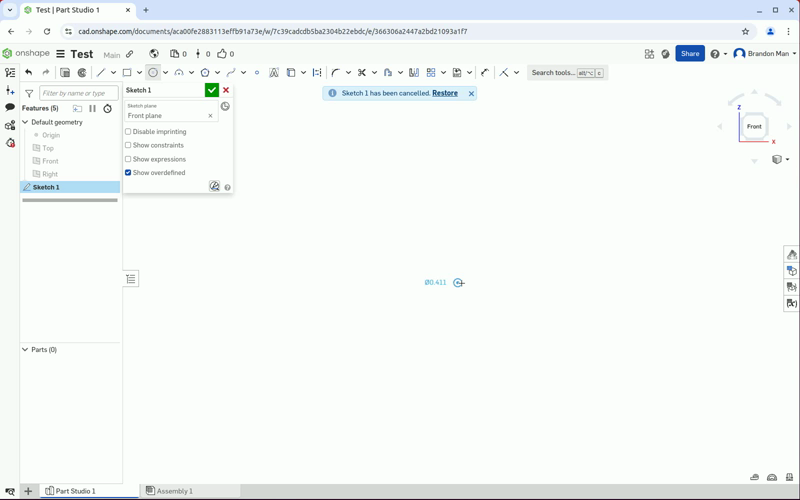
scroll(6)
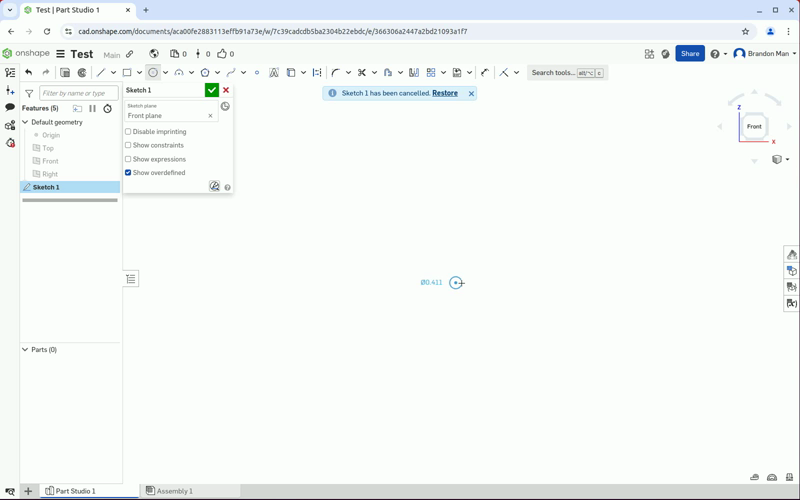
scroll(6)
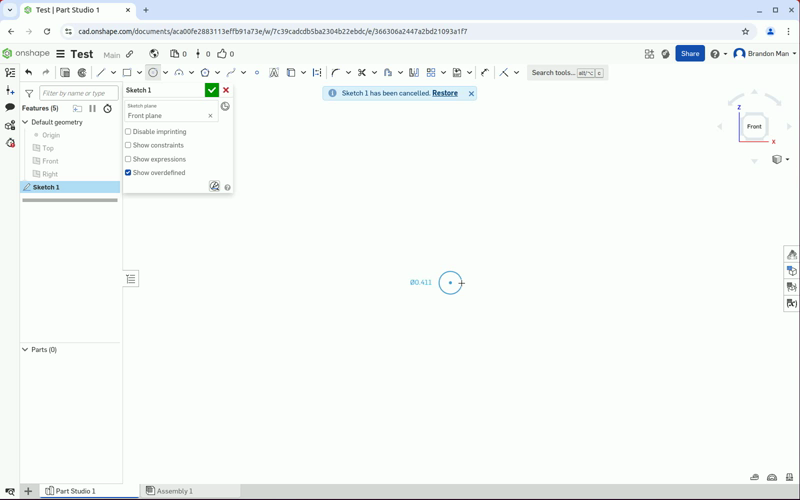
click(461, 282)
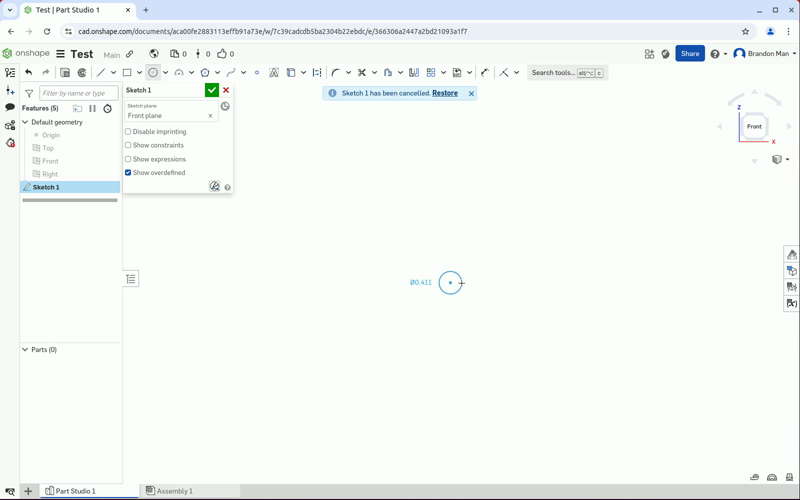
scroll(-6)
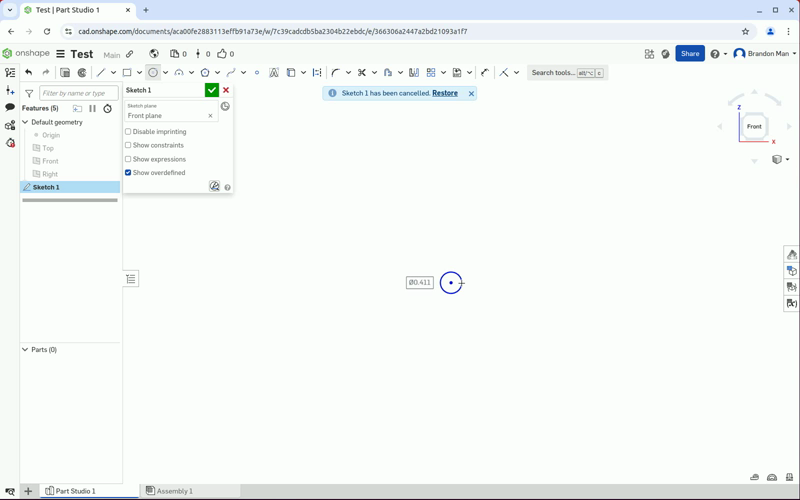
scroll(-6)
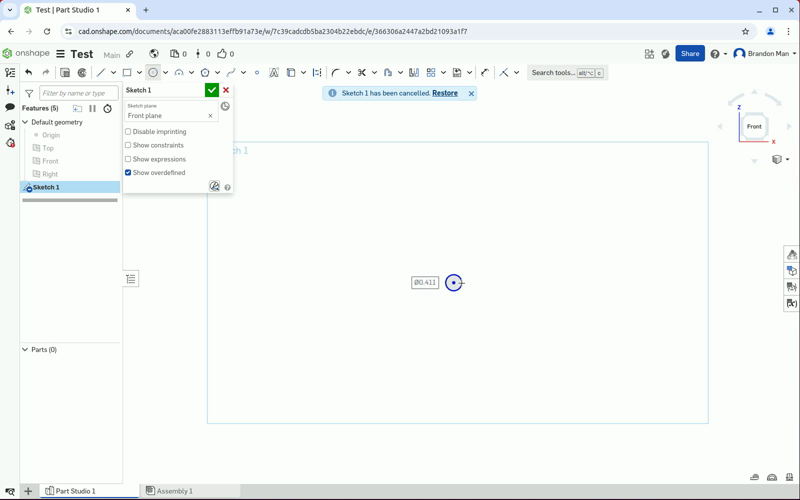
scroll(-6)
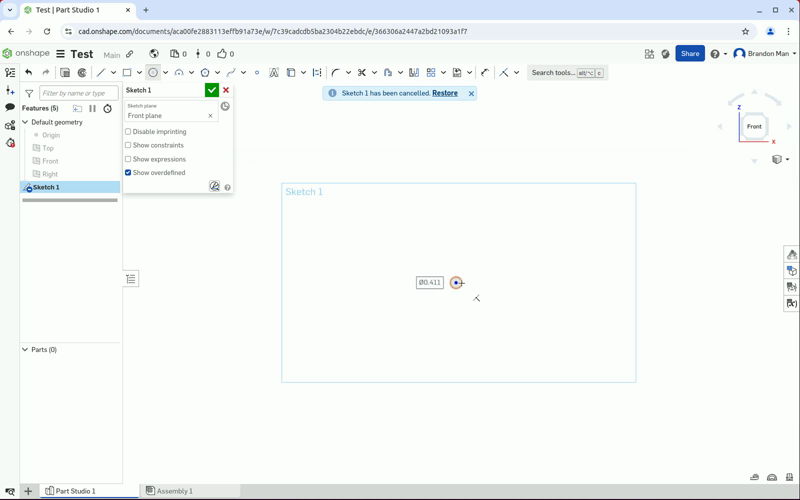
scroll(-6)
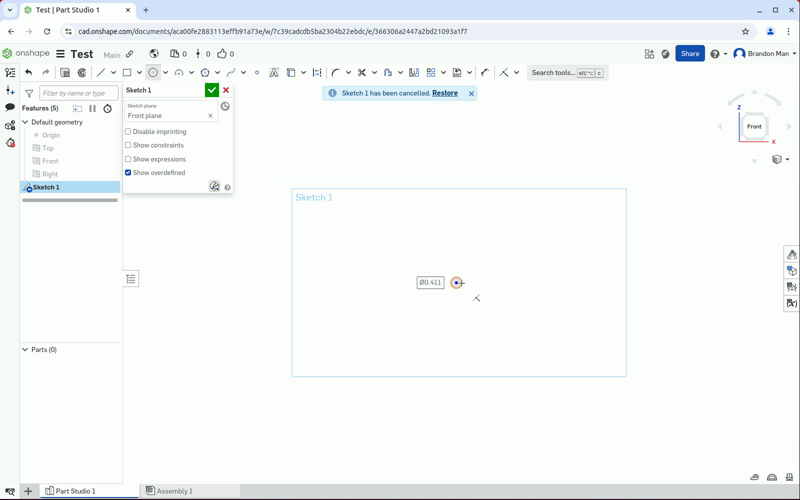
scroll(-6)
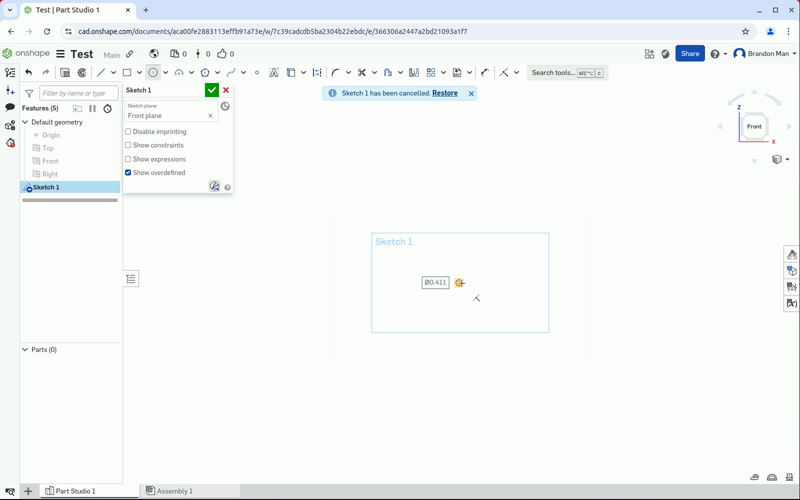
scroll(-6)
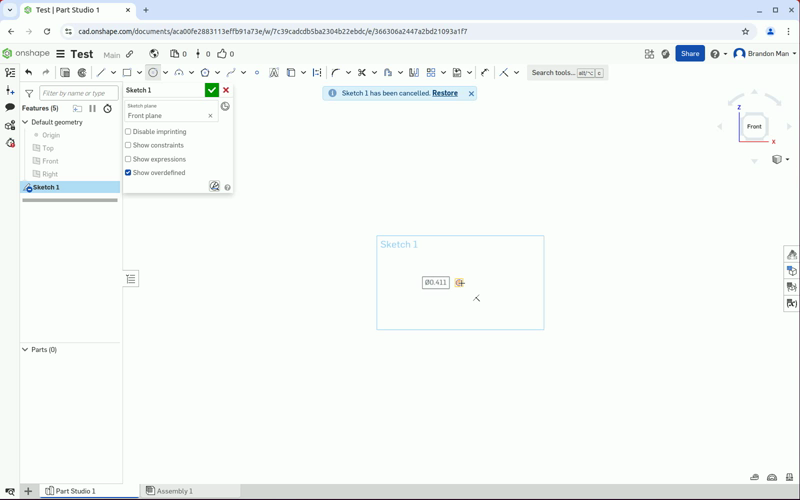
scroll(-6)
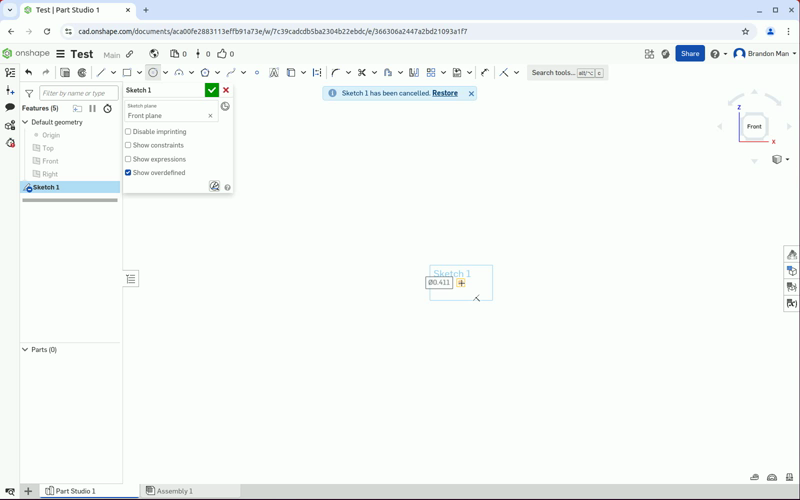
key(esc)
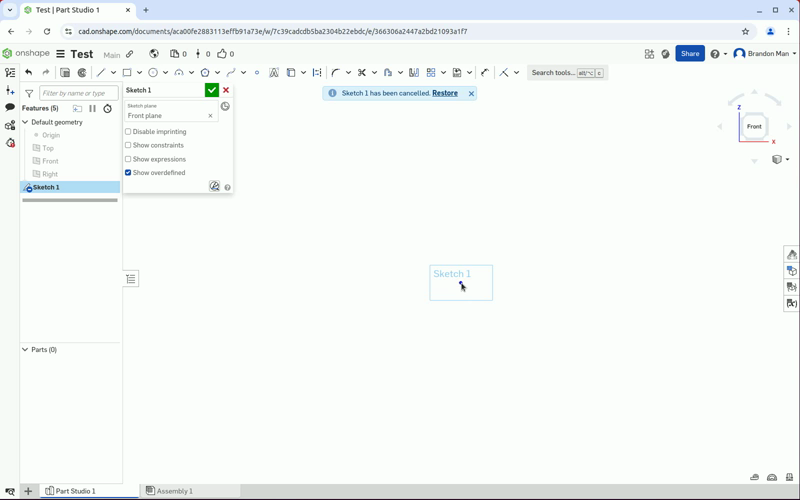
mouse_move(459, 282)
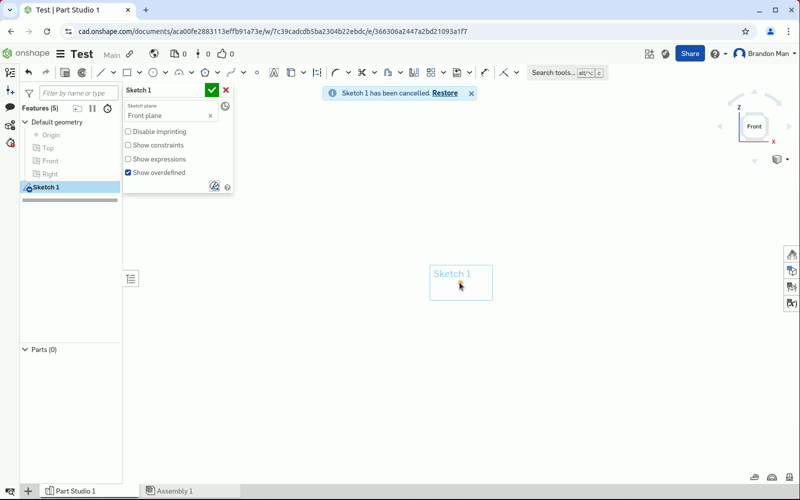
scroll(6)
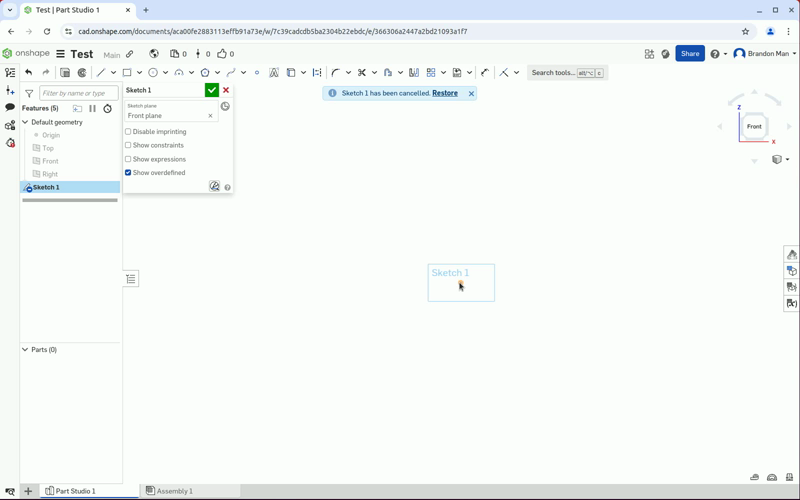
scroll(6)
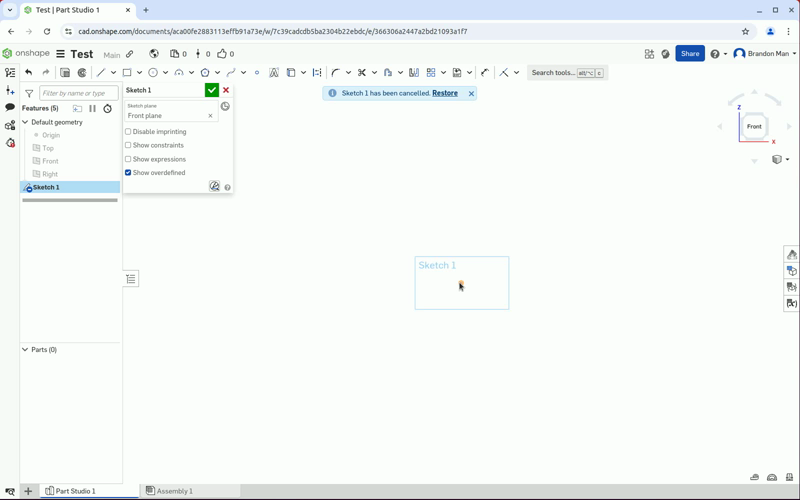
scroll(6)
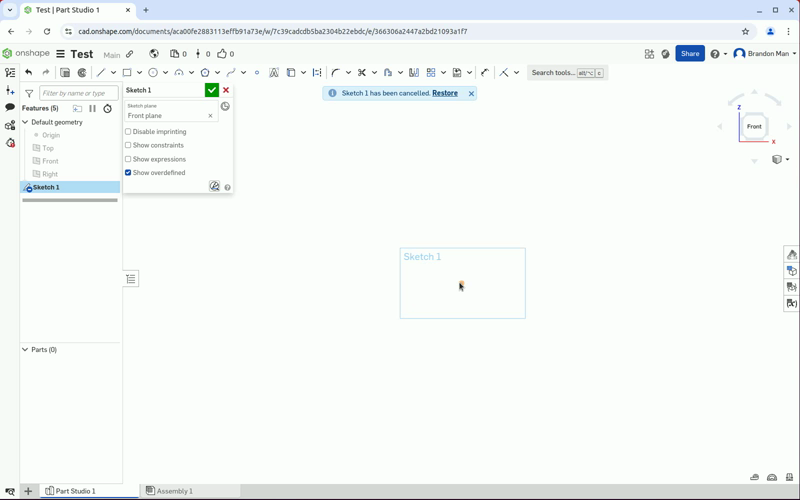
scroll(6)
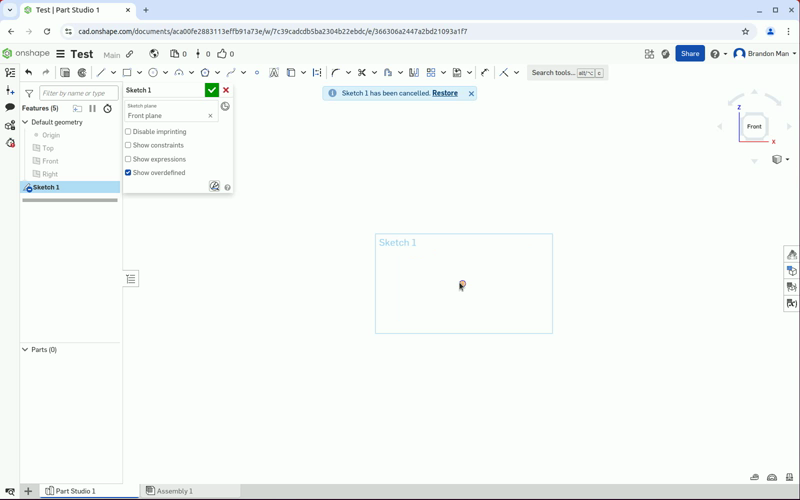
scroll(6)
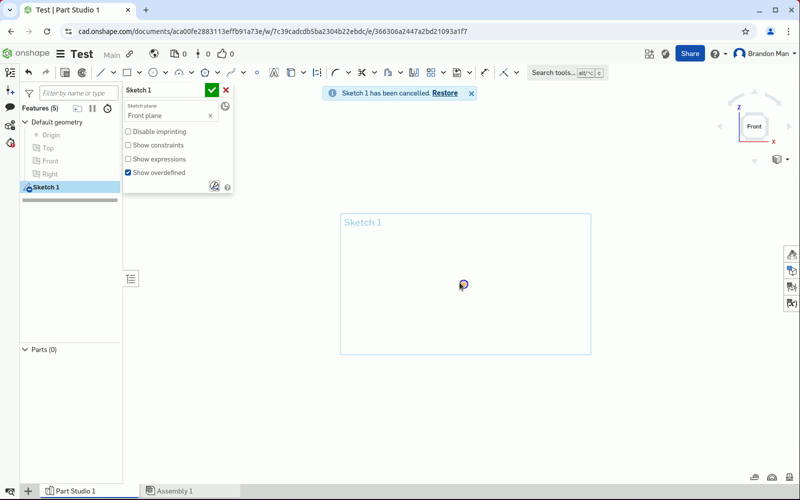
scroll(6)
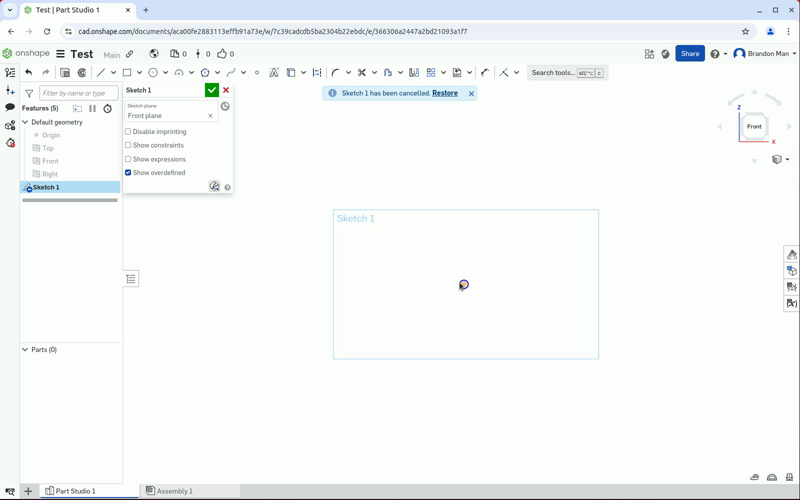
scroll(6)
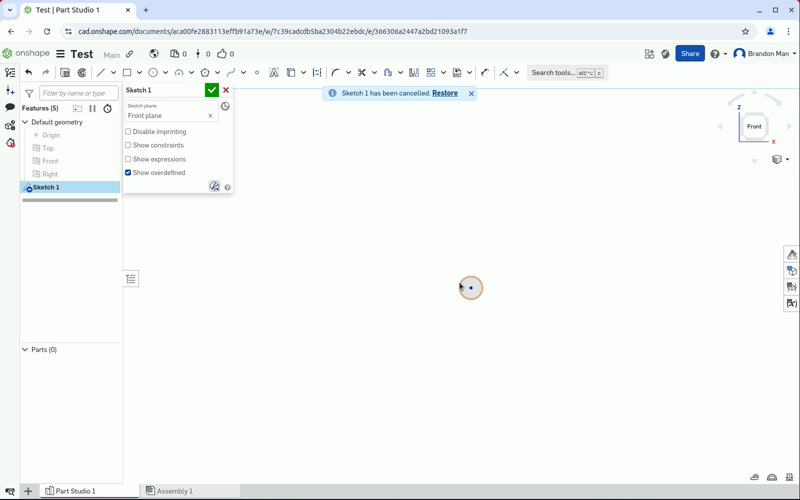
click(459, 282)
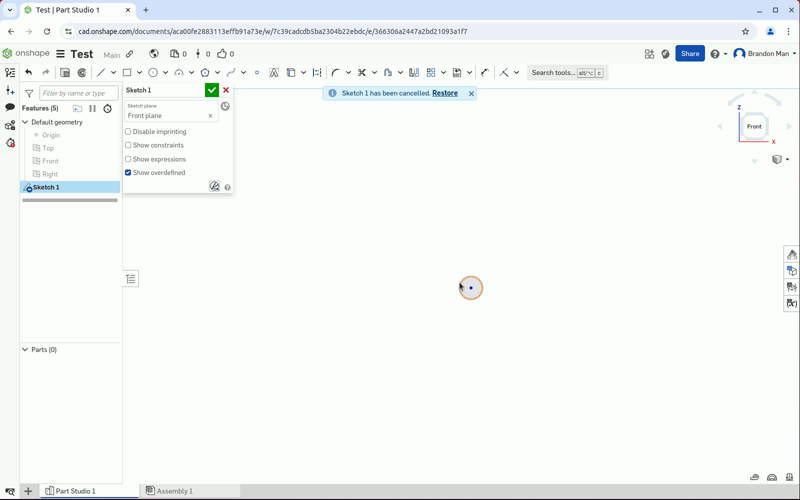
scroll(-6)
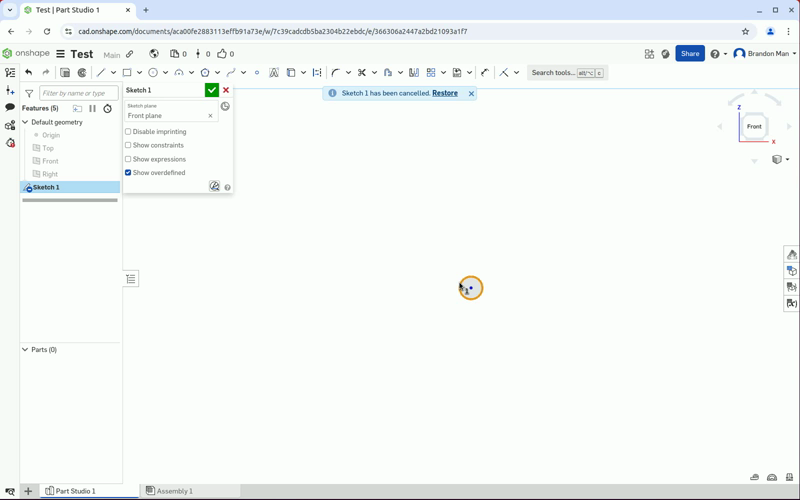
scroll(-6)
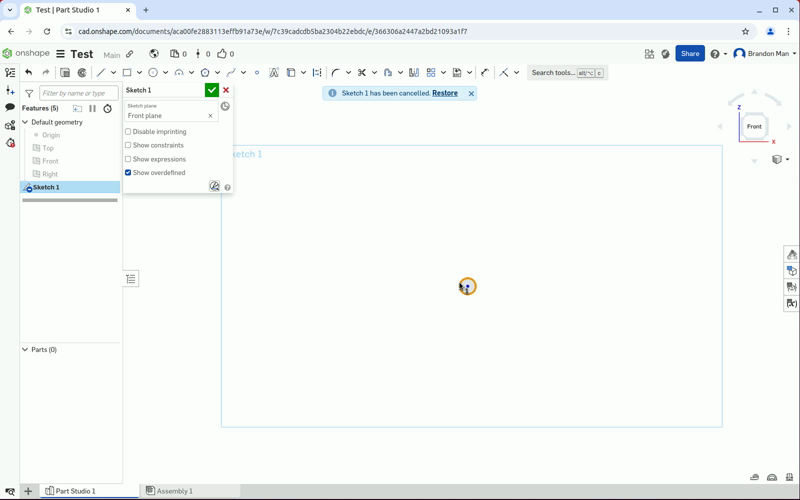
scroll(-6)
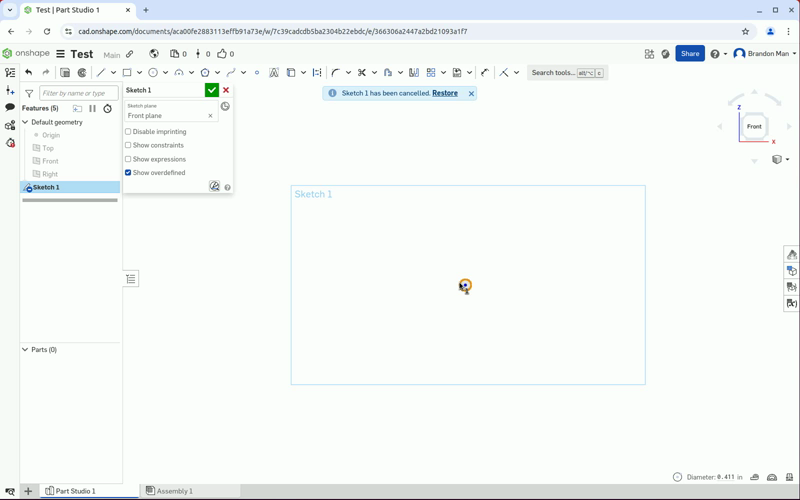
scroll(-6)
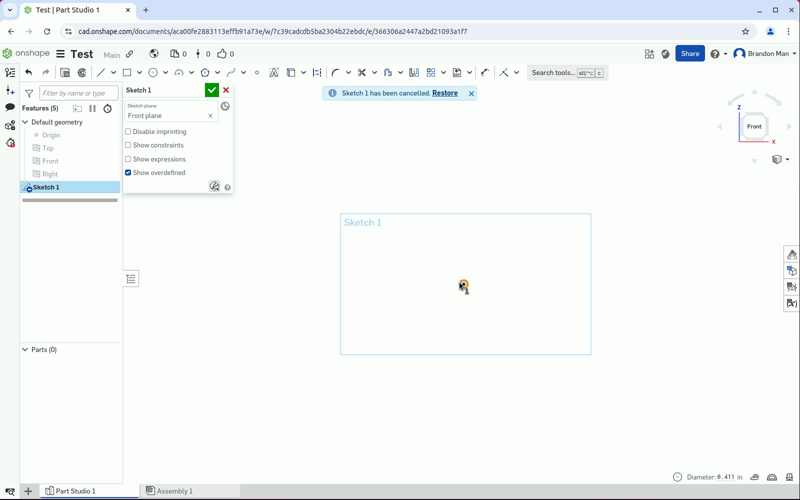
scroll(-6)
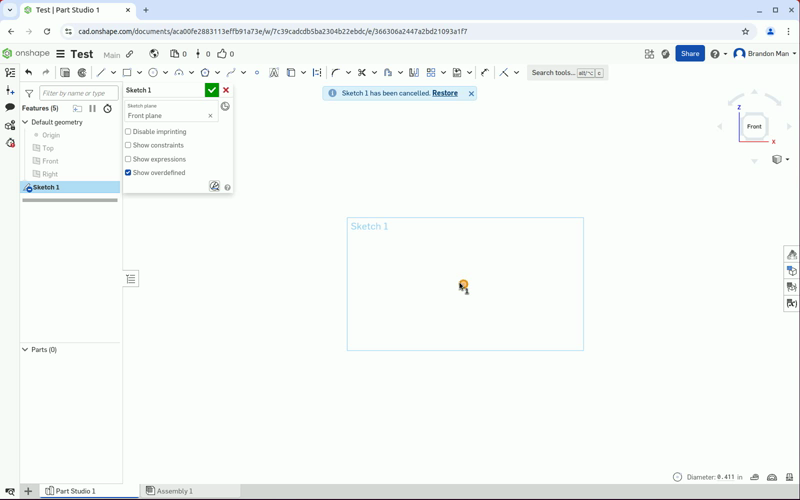
scroll(-6)
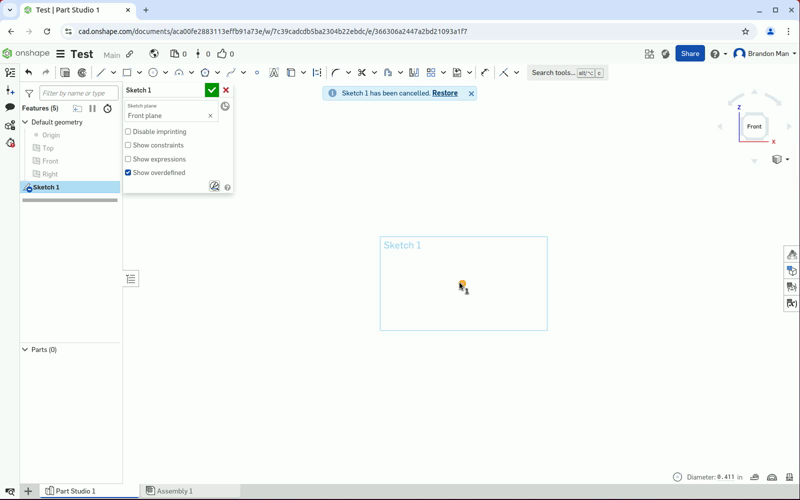
scroll(-6)
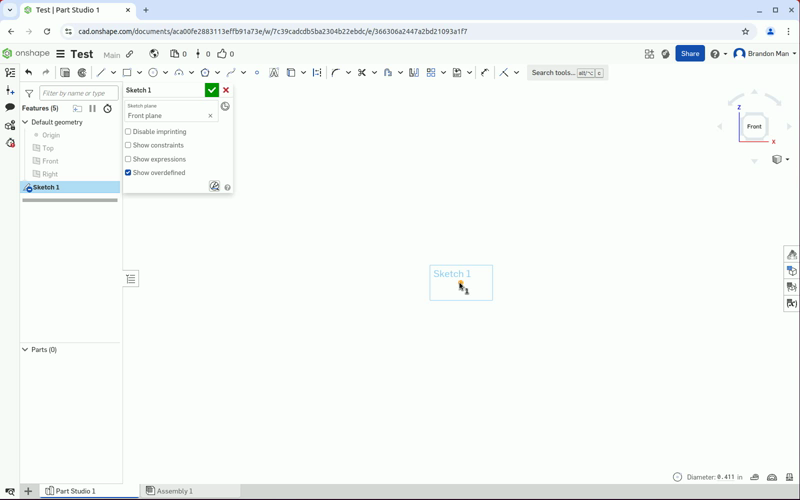
mouse_move(73, 352)
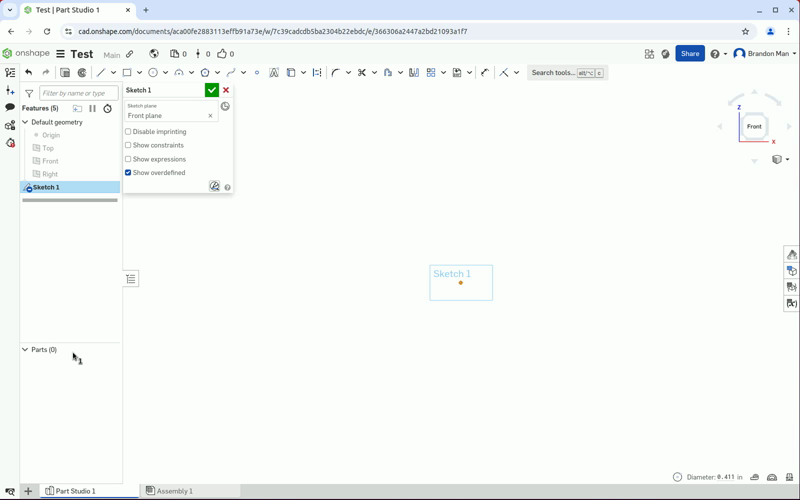
key(shift+y)
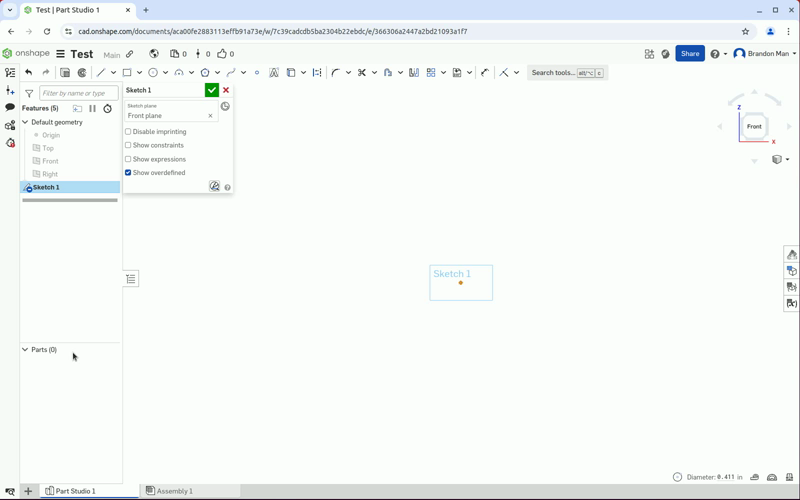
key(shift+e)
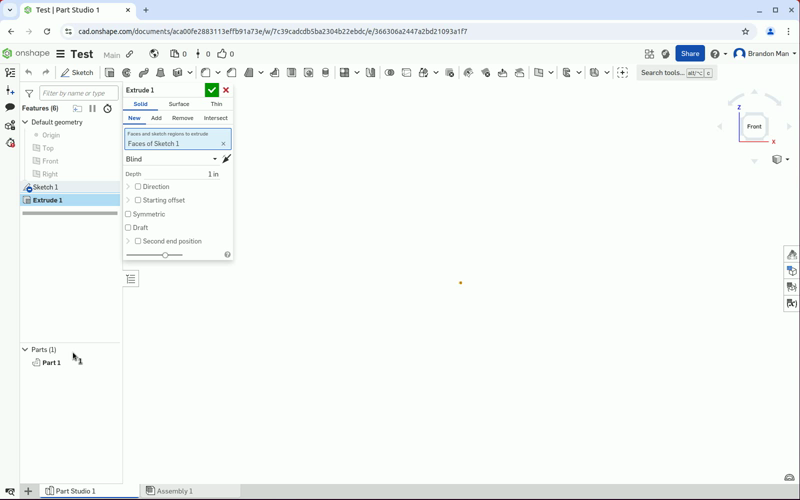
mouse_move(143, 106)
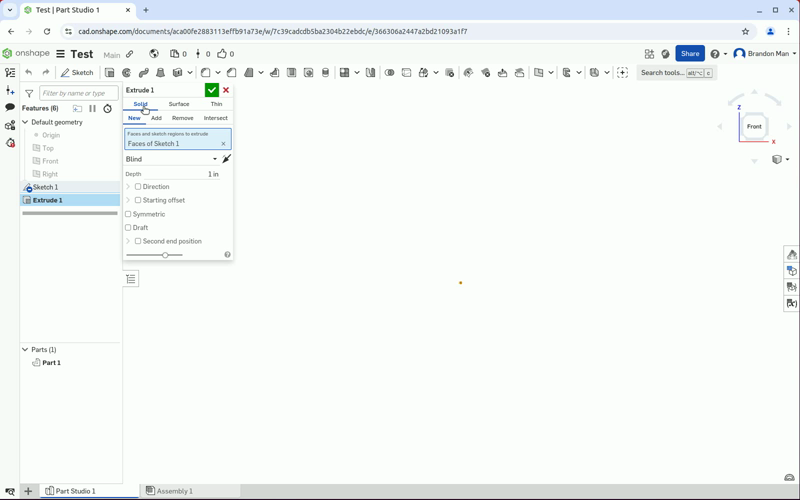
click(143, 106)
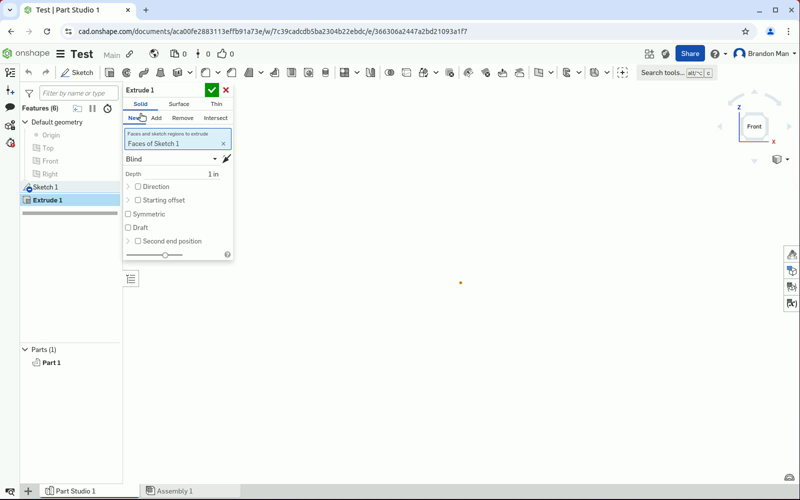
mouse_move(137, 120)
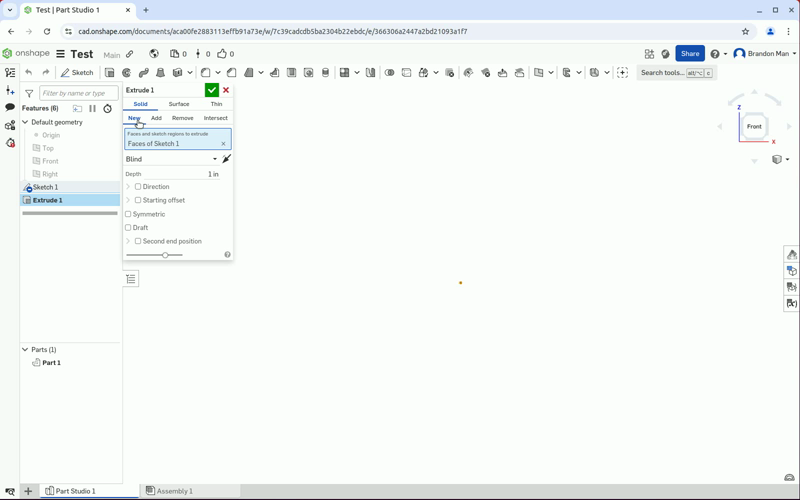
click(137, 120)
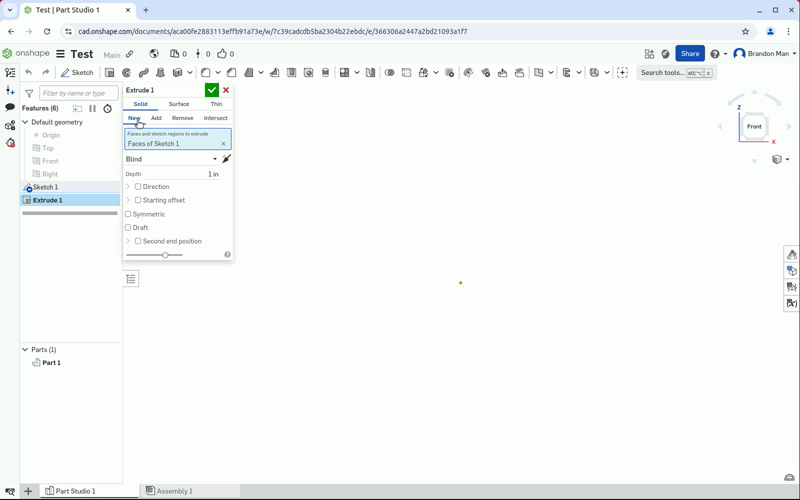
key(tab, 4)
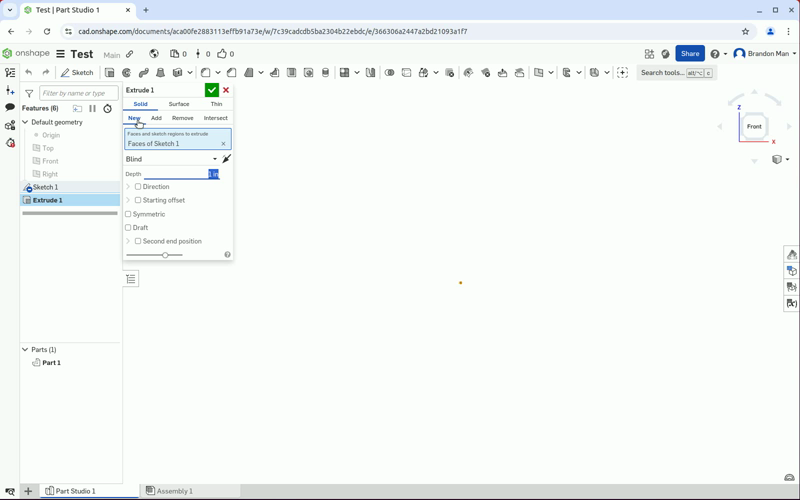
text(21.183)
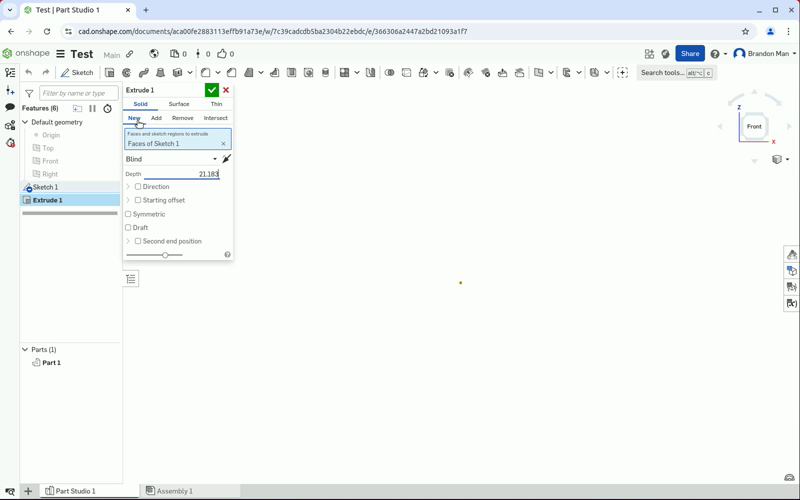
key(enter)
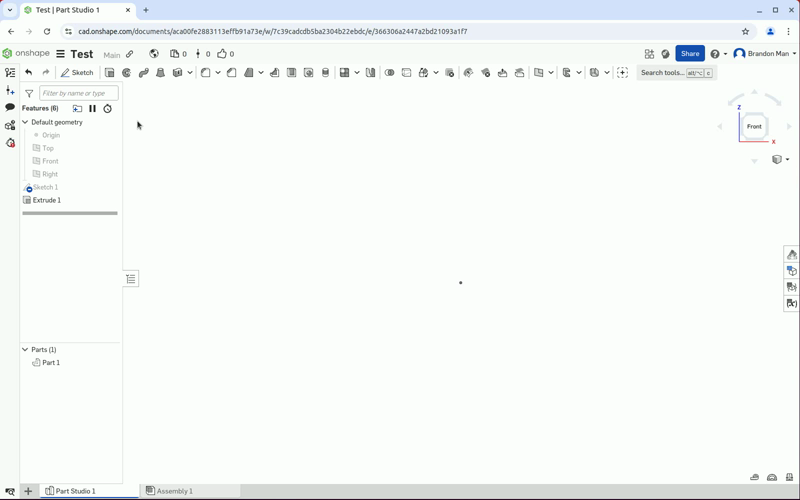
key(shift+h)
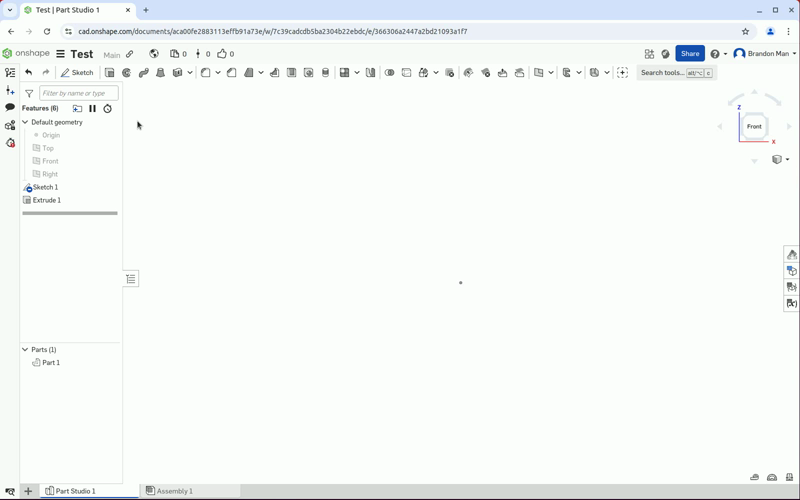
key(shift+h)
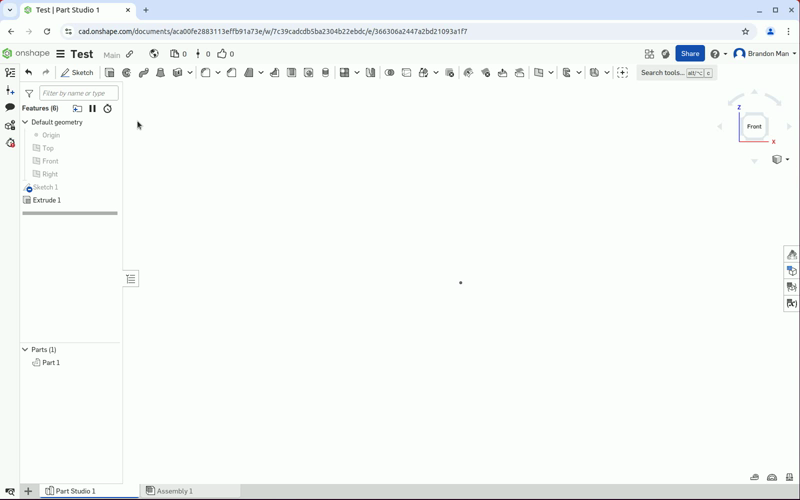
mouse_move(73, 189)
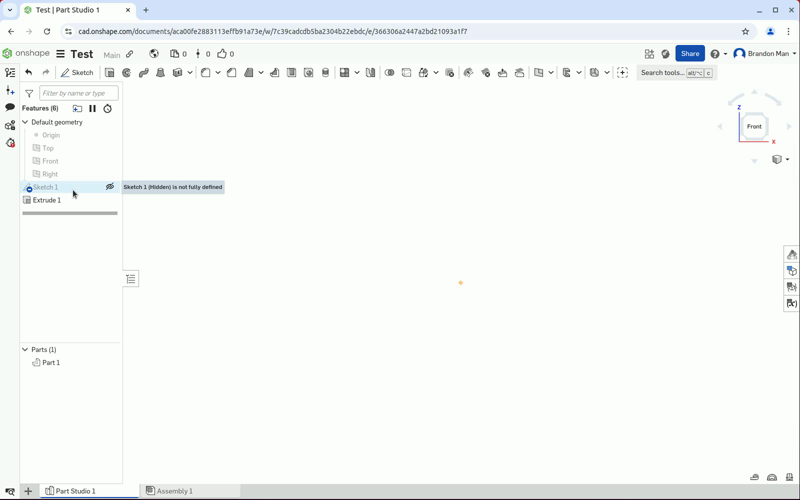
click(73, 189)
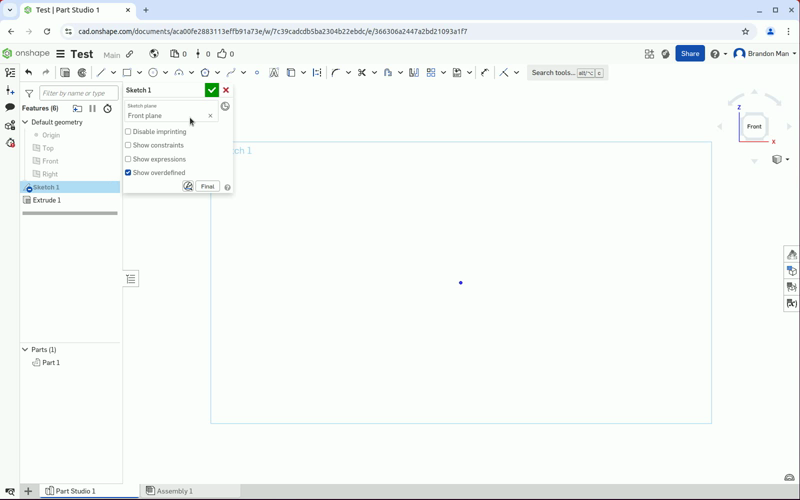
mouse_move(229, 92)
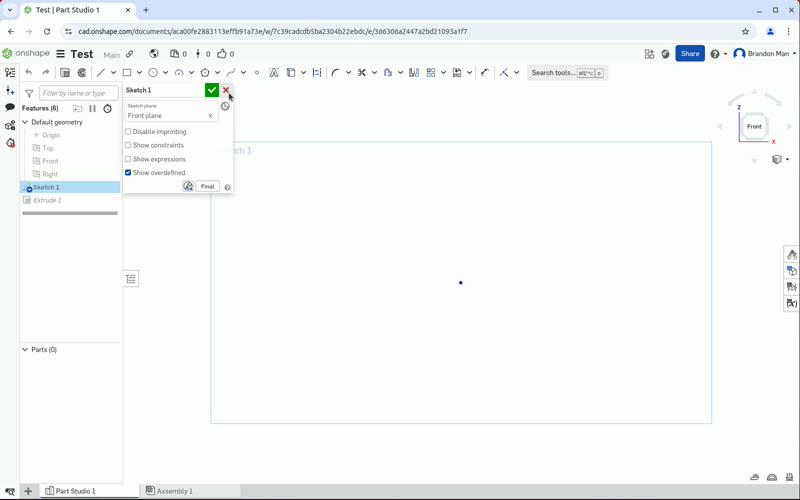
click(229, 92)
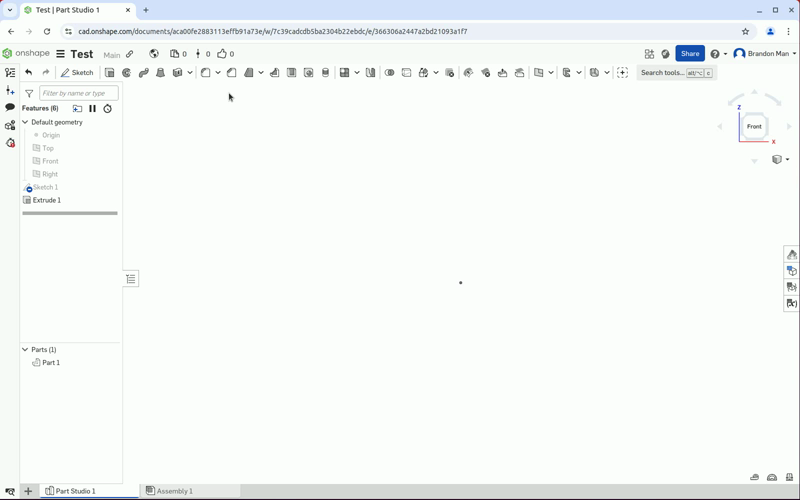
mouse_move(541, 75)
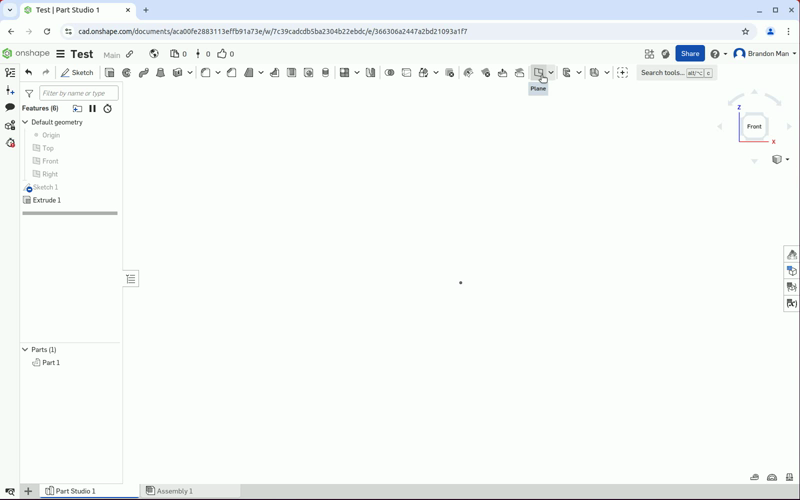
click(541, 75)
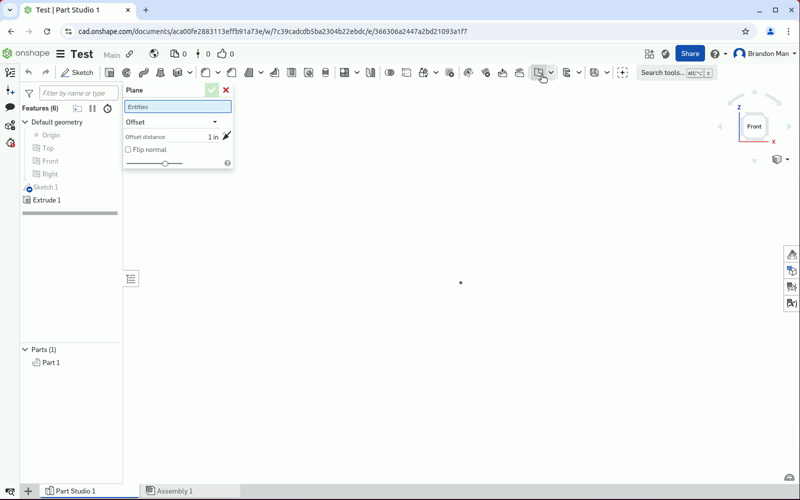
mouse_move(73, 163)
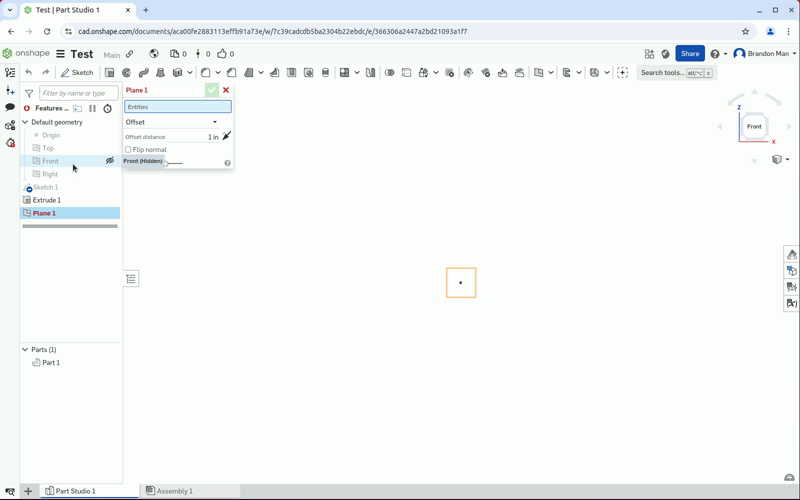
click(73, 163)
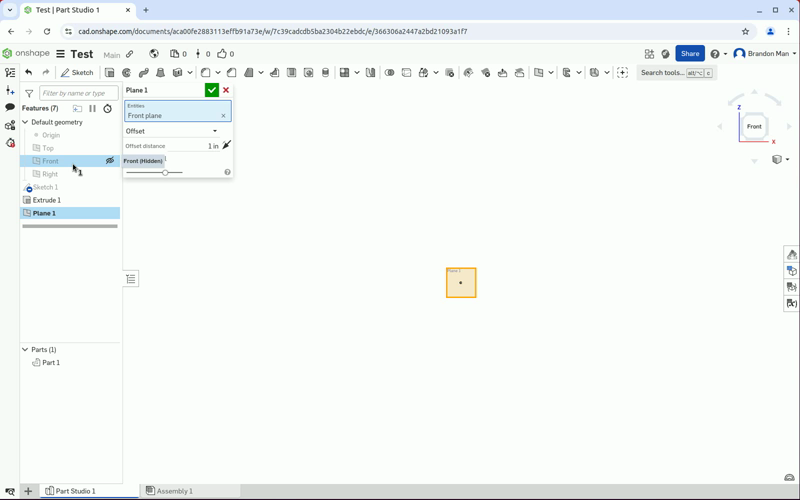
key(tab, 2)
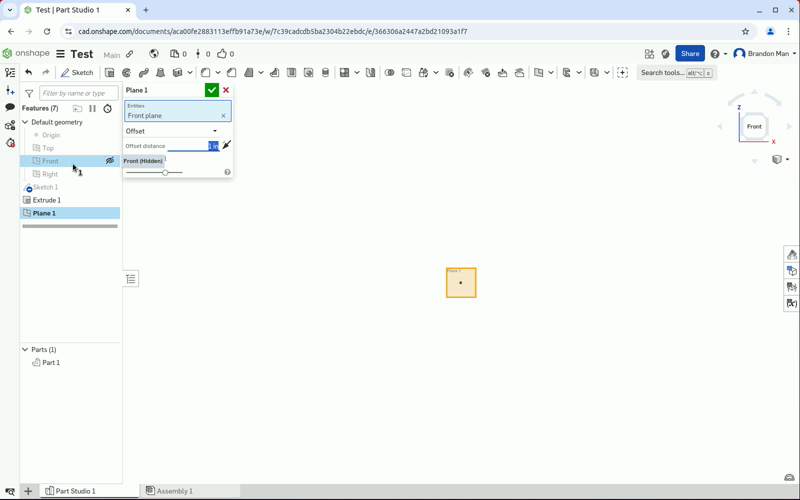
text(21.198)
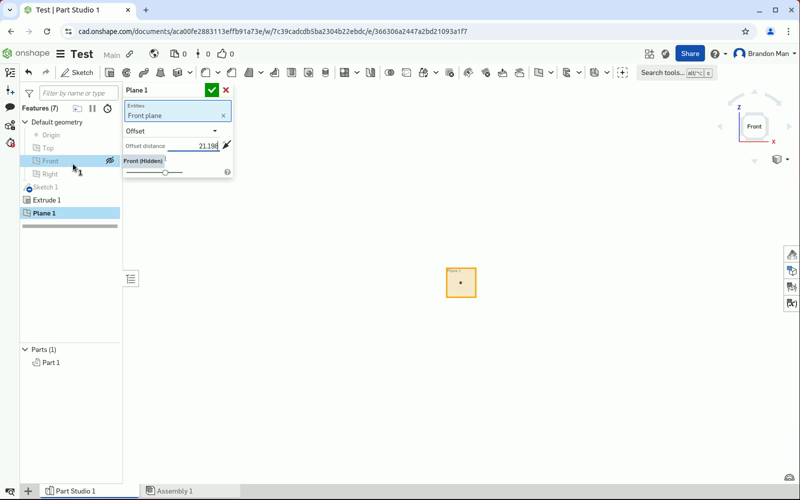
key(enter, 2)
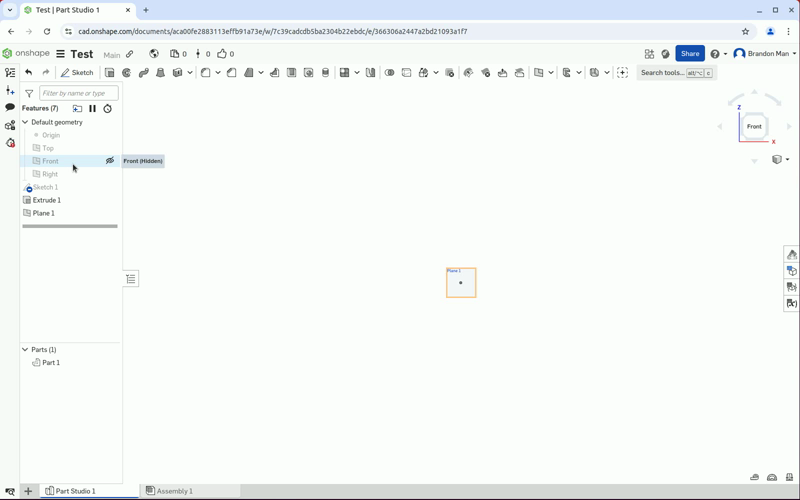
key(shift+s)
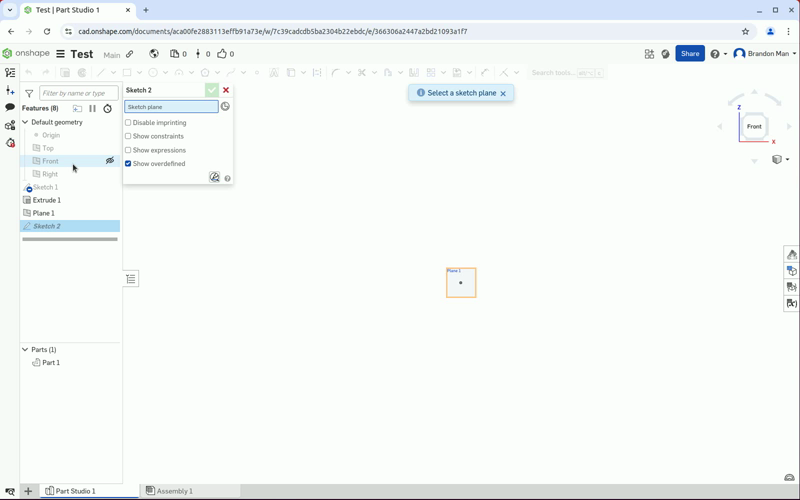
mouse_move(73, 215)
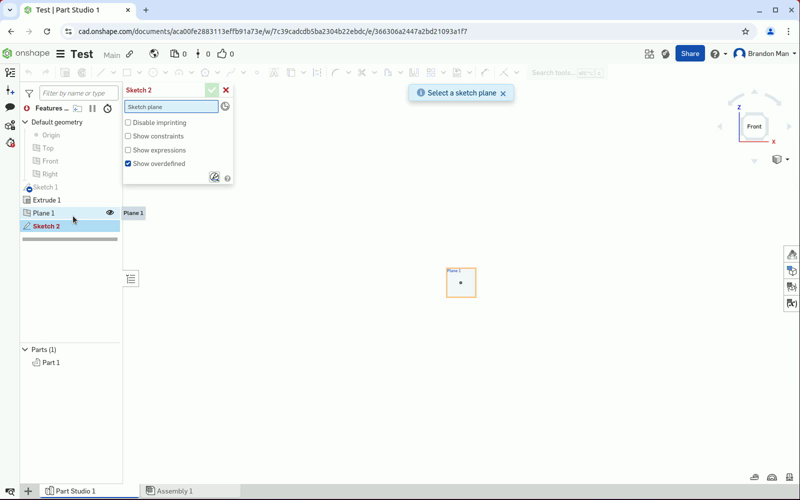
click(73, 215)
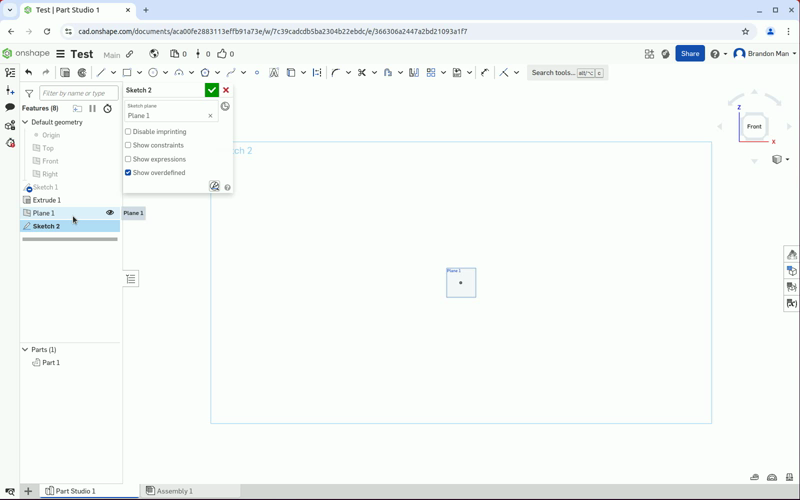
mouse_move(73, 352)
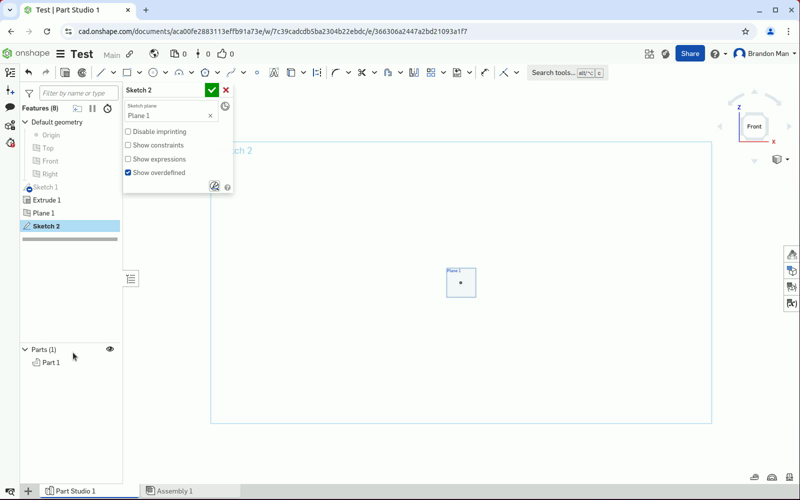
key(y)
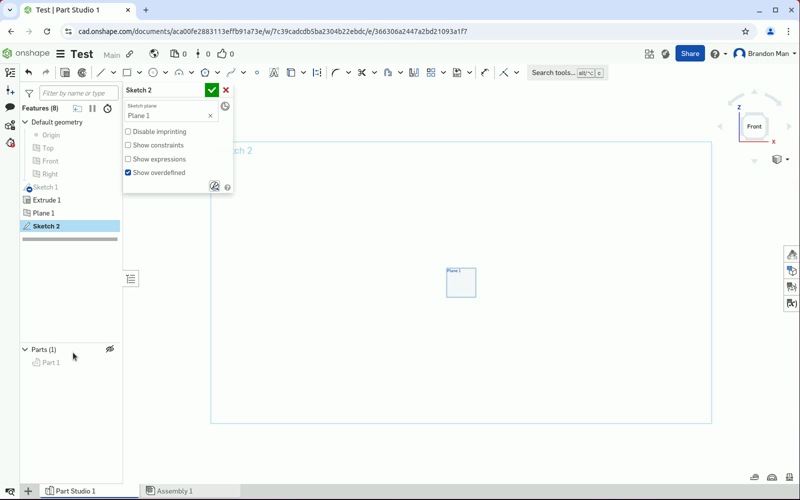
key(c)
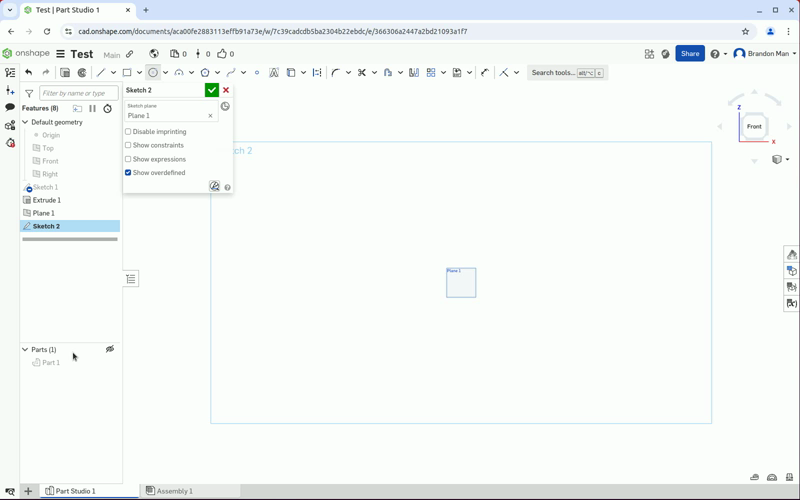
key_down(shift)
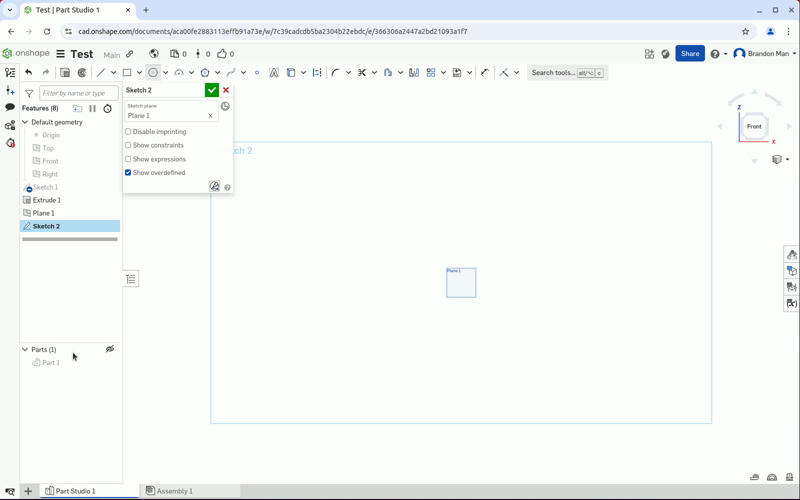
mouse_move(461, 282)
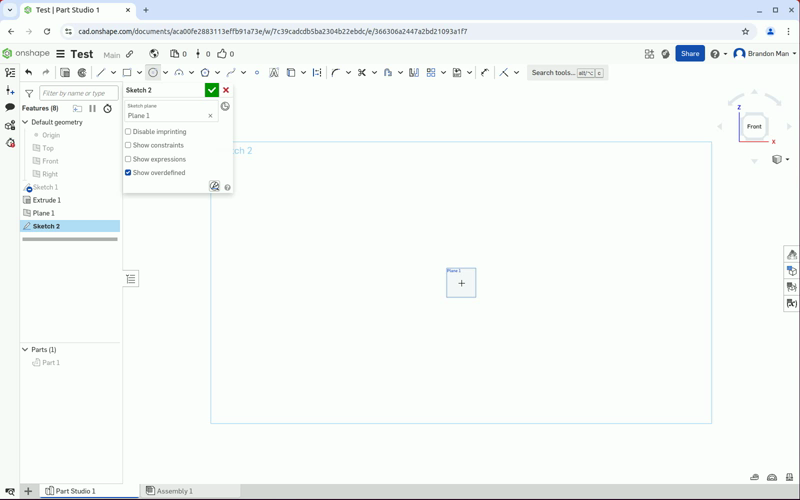
click(461, 282)
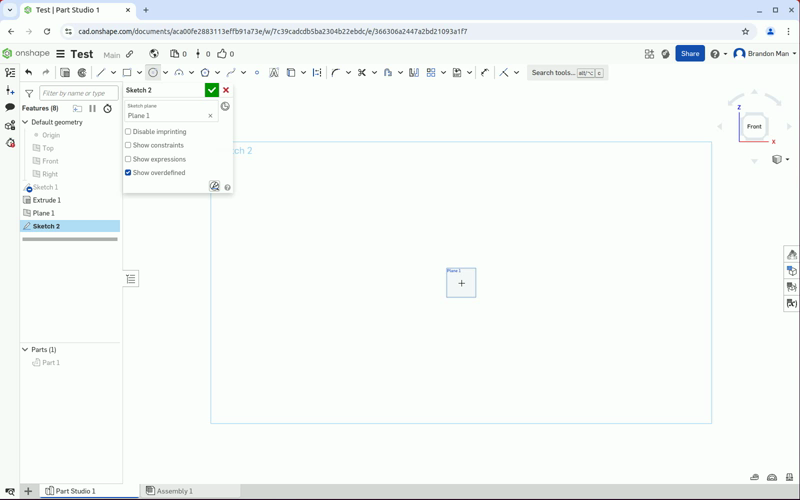
key_up(shift)
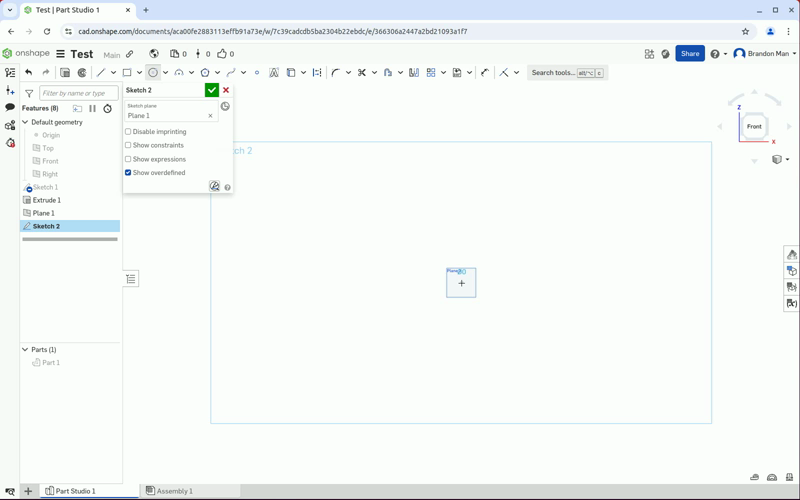
mouse_move(463, 282)
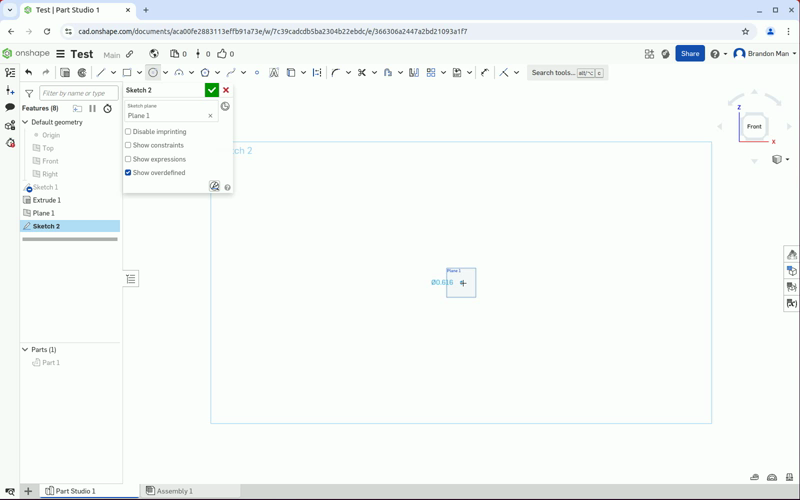
scroll(6)
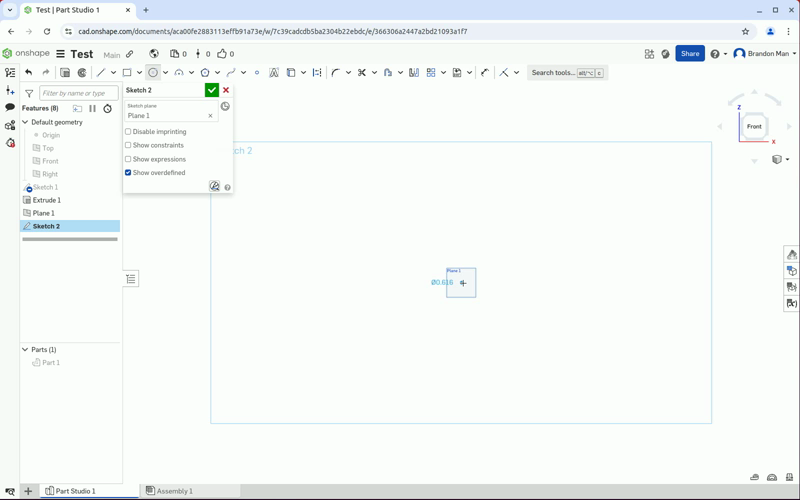
scroll(6)
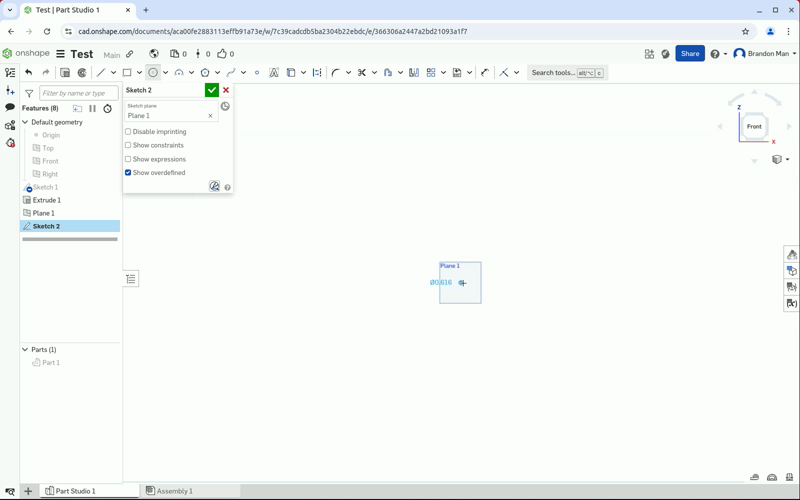
scroll(6)
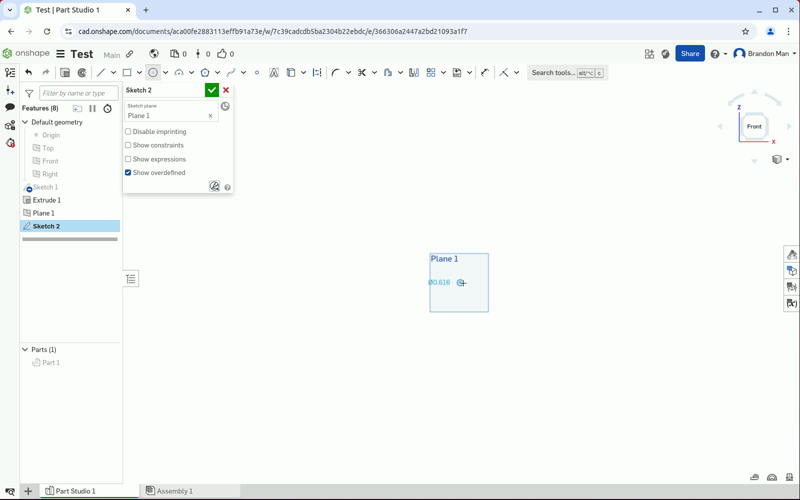
scroll(6)
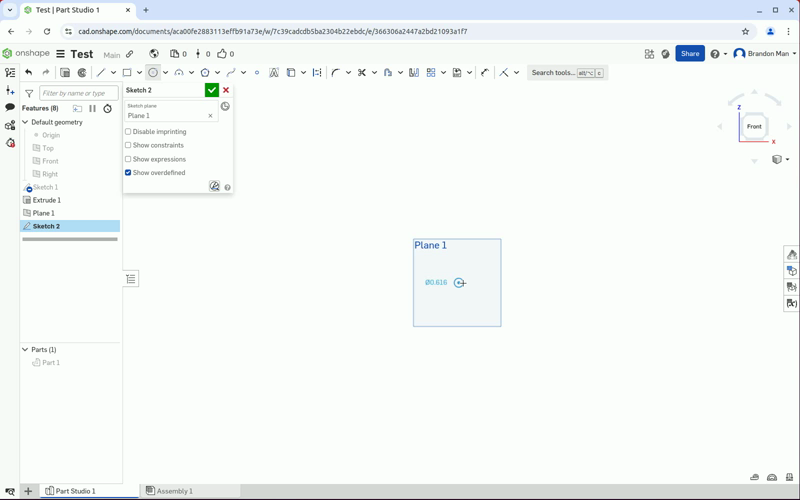
scroll(6)
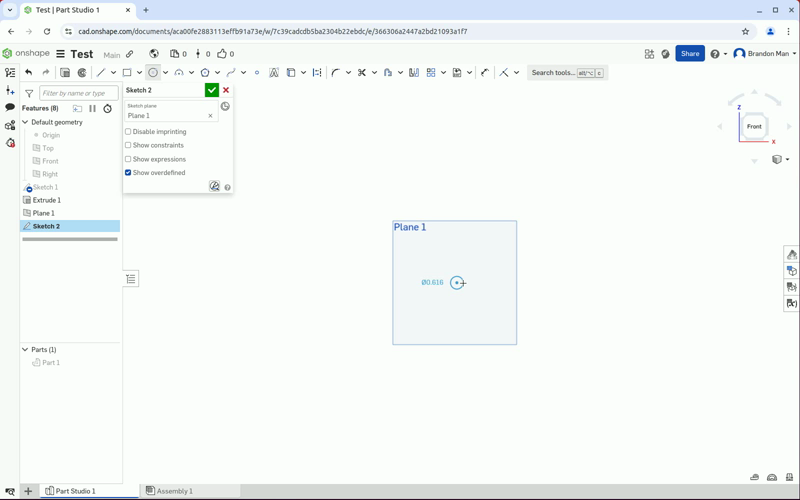
scroll(6)
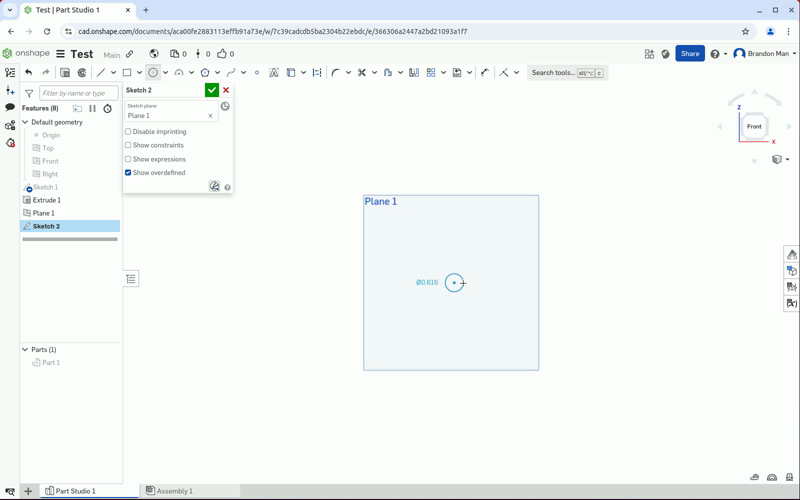
scroll(6)
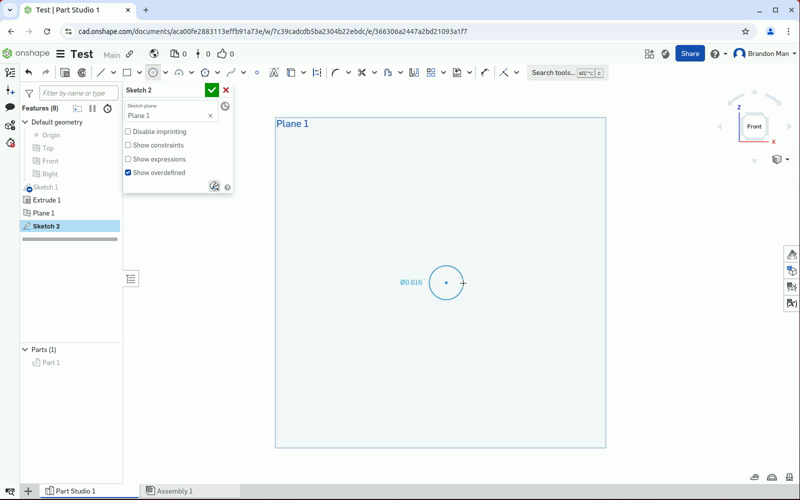
click(463, 282)
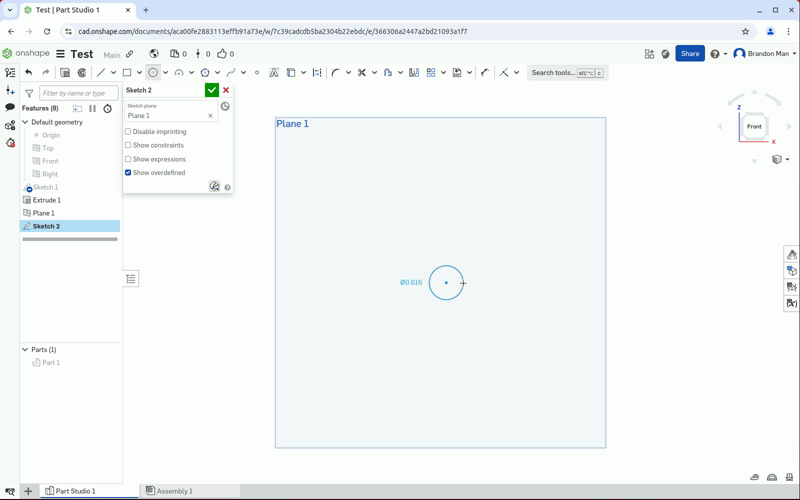
scroll(-6)
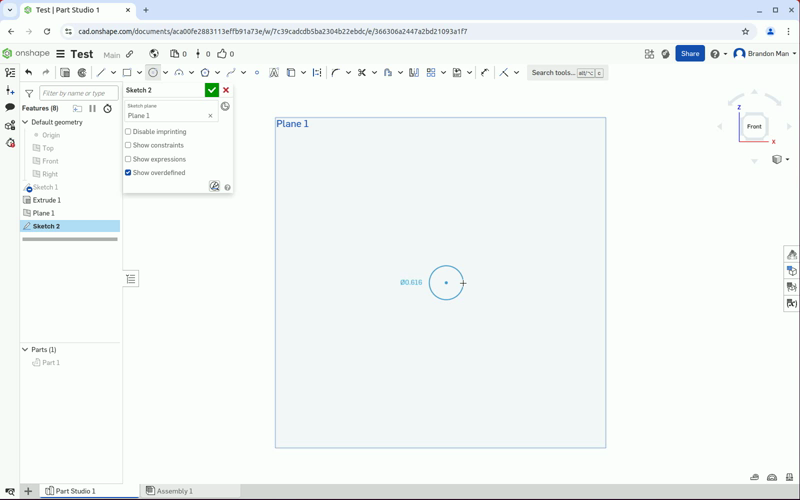
scroll(-6)
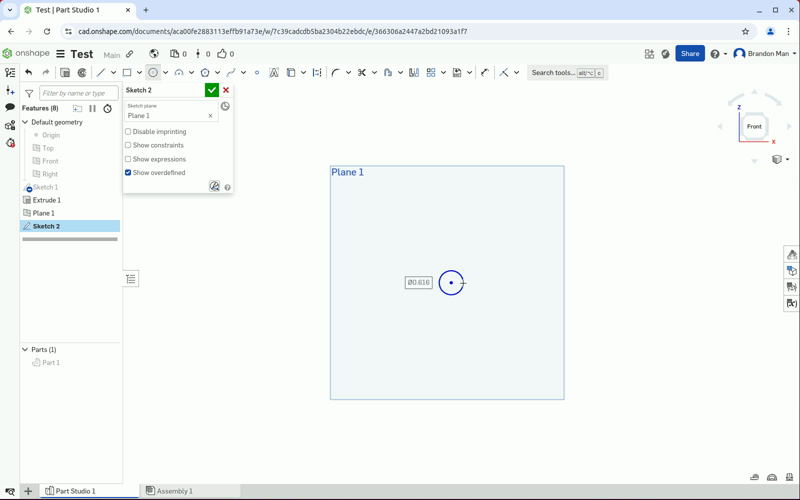
scroll(-6)
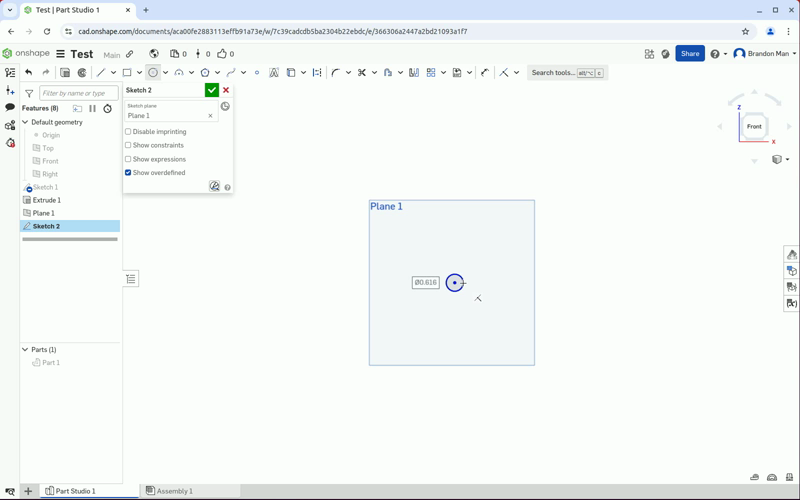
scroll(-6)
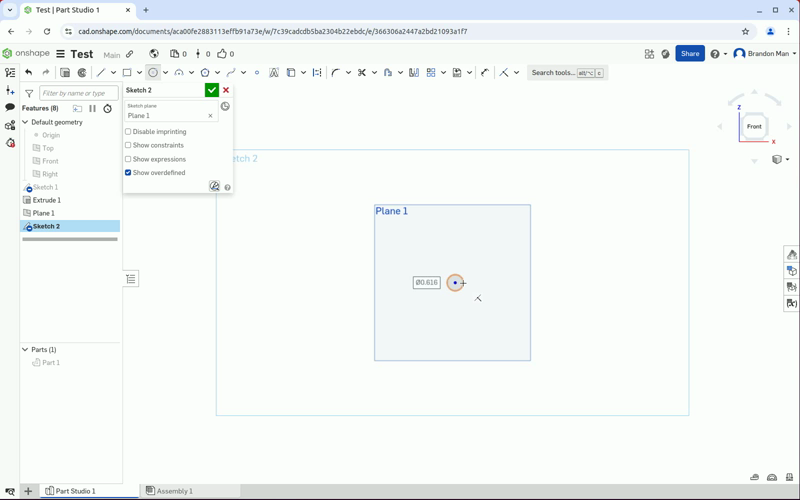
scroll(-6)
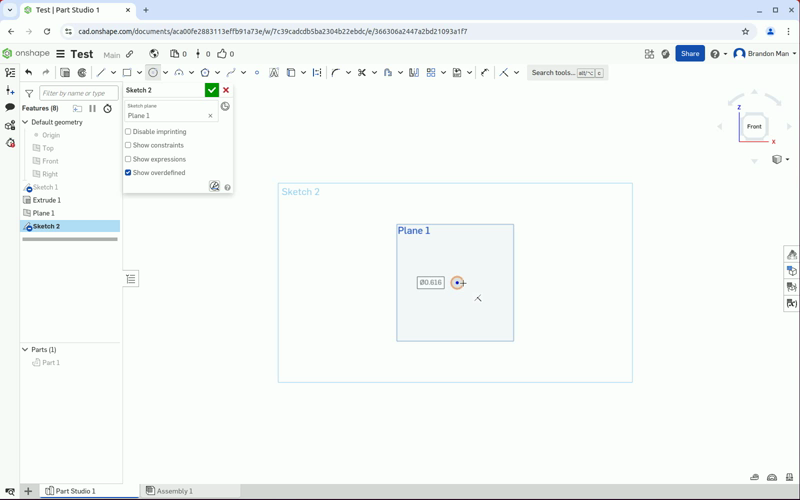
scroll(-6)
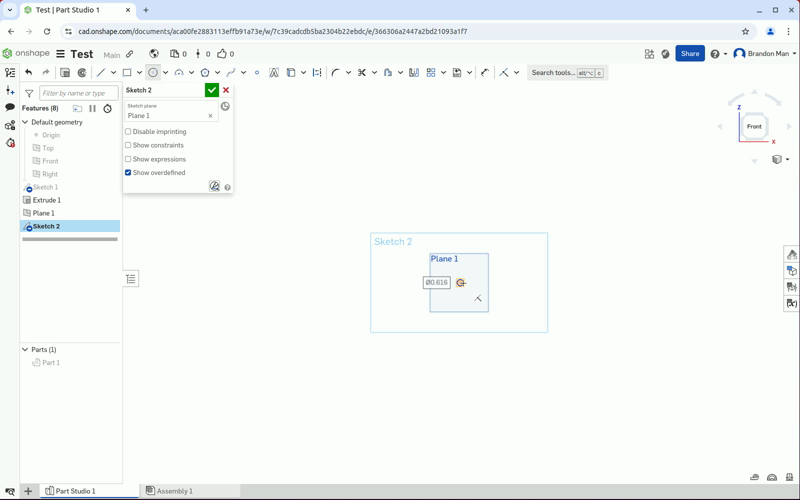
scroll(-6)
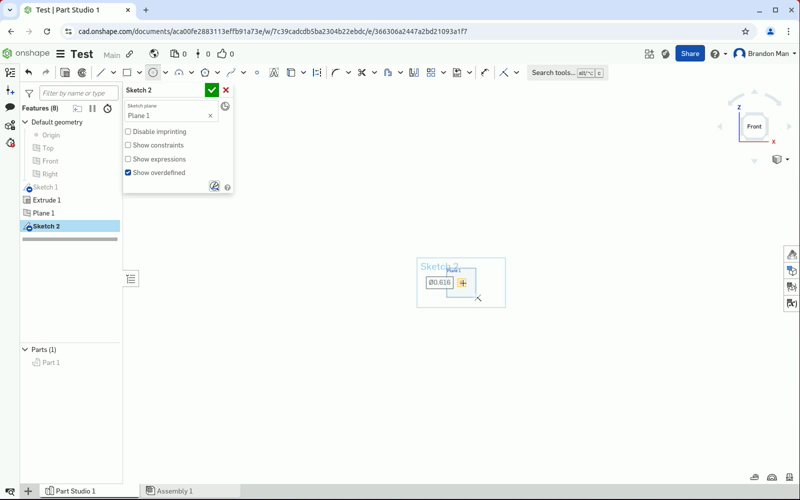
key(esc)
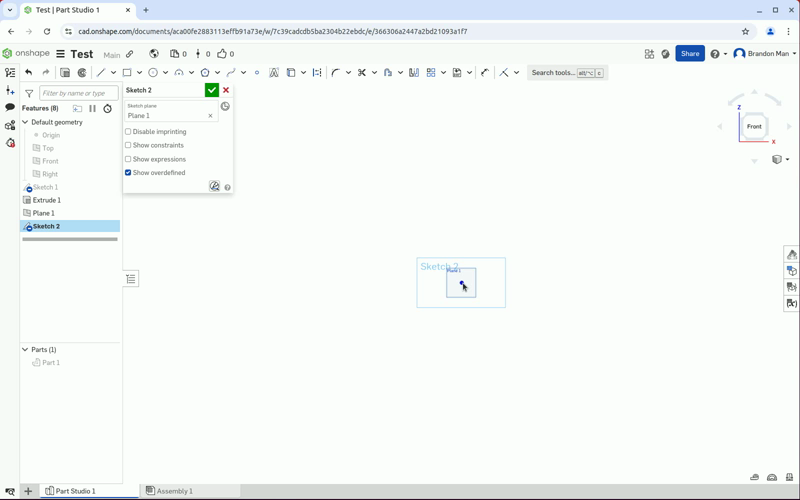
mouse_move(462, 283)
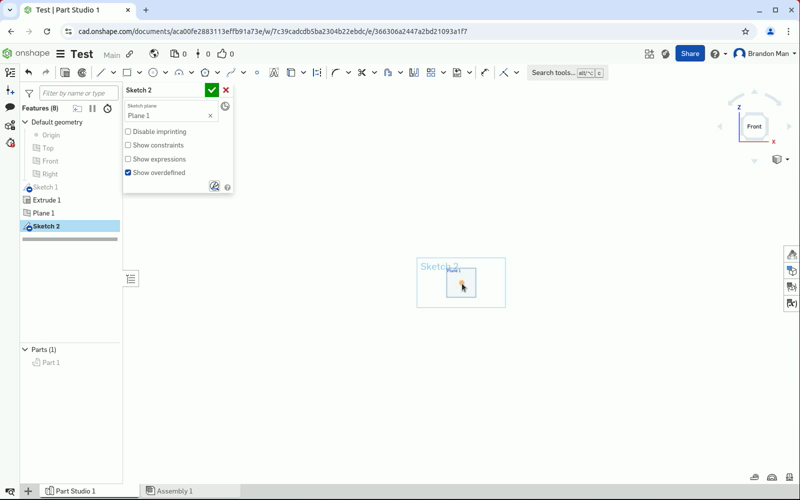
scroll(6)
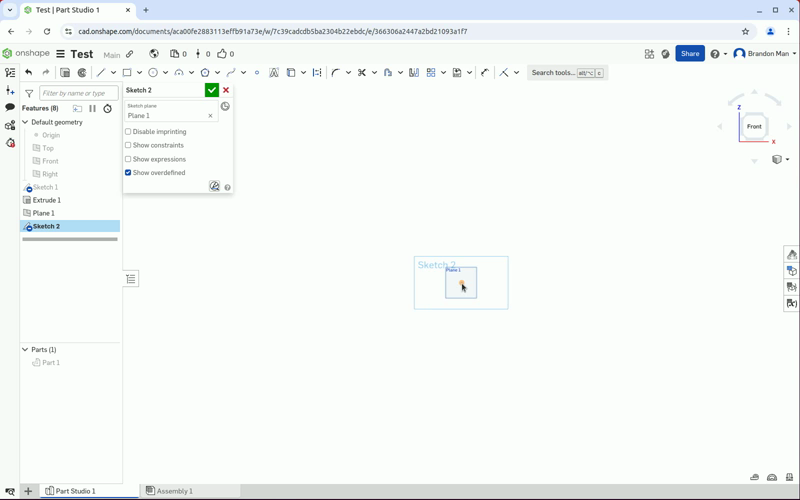
scroll(6)
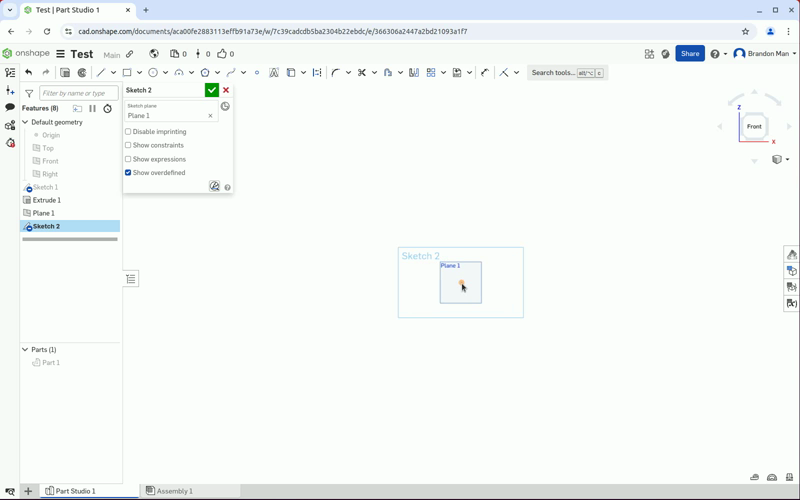
scroll(6)
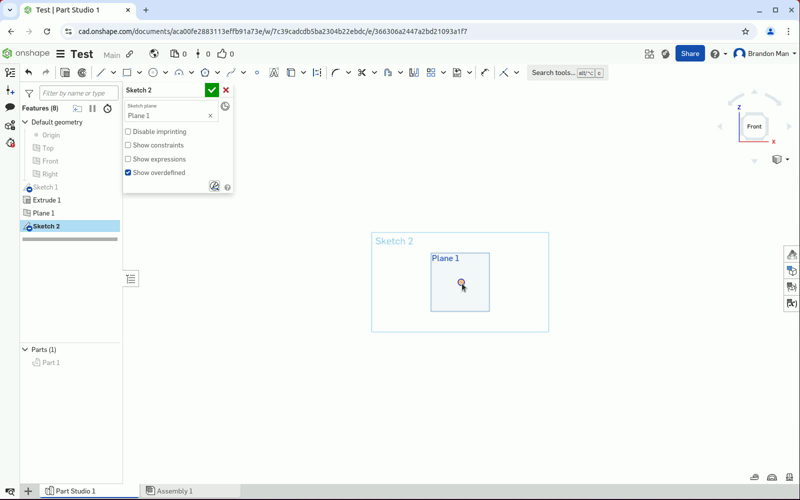
scroll(6)
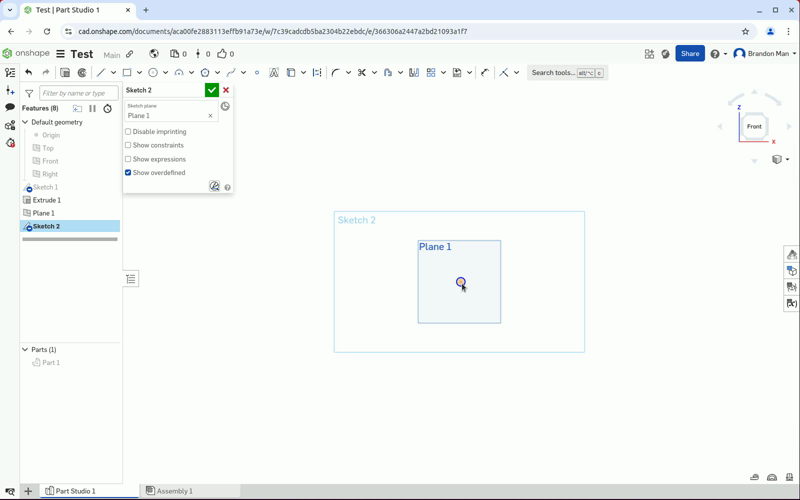
scroll(6)
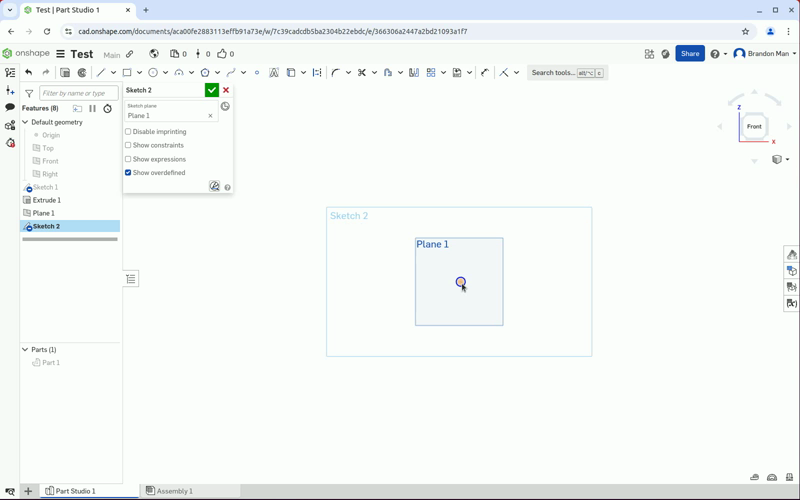
scroll(6)
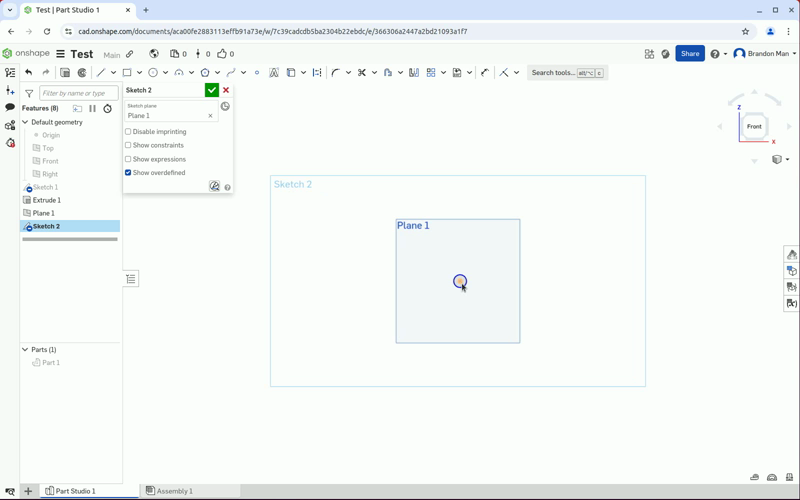
scroll(6)
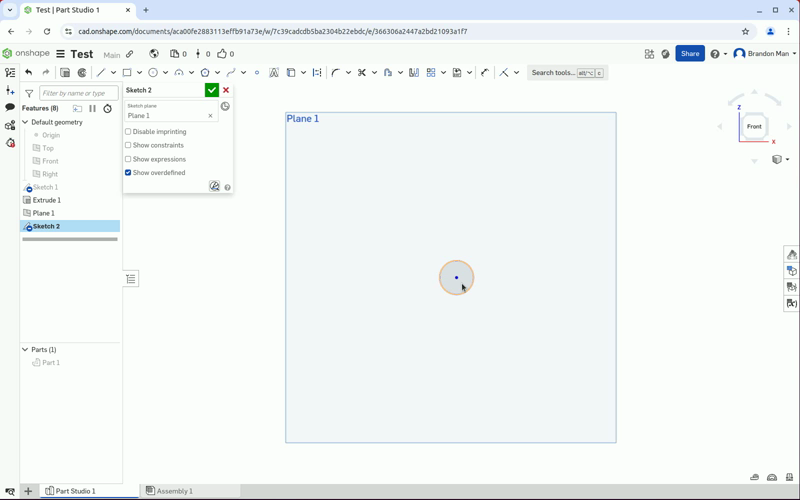
click(462, 283)
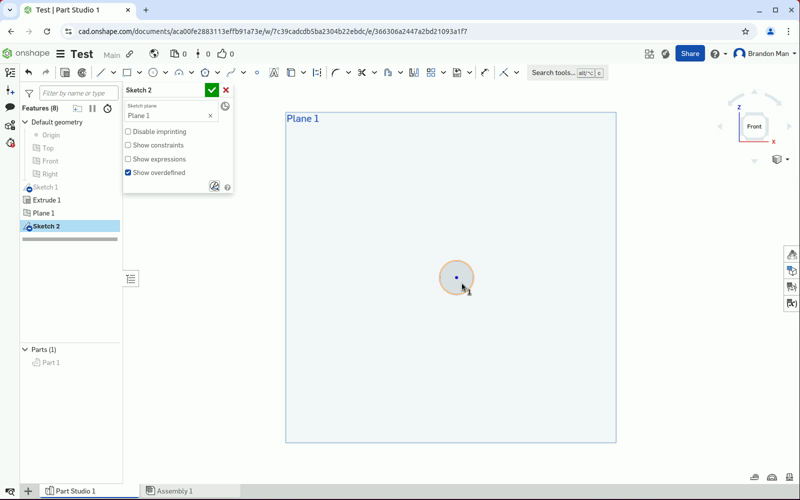
scroll(-6)
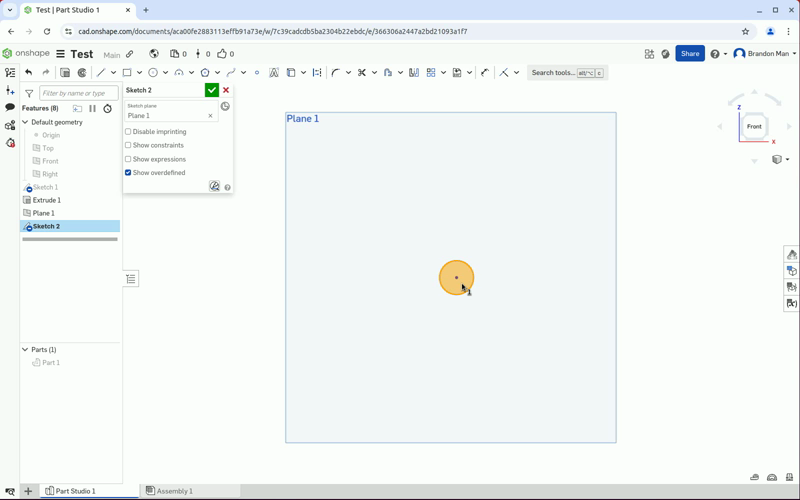
scroll(-6)
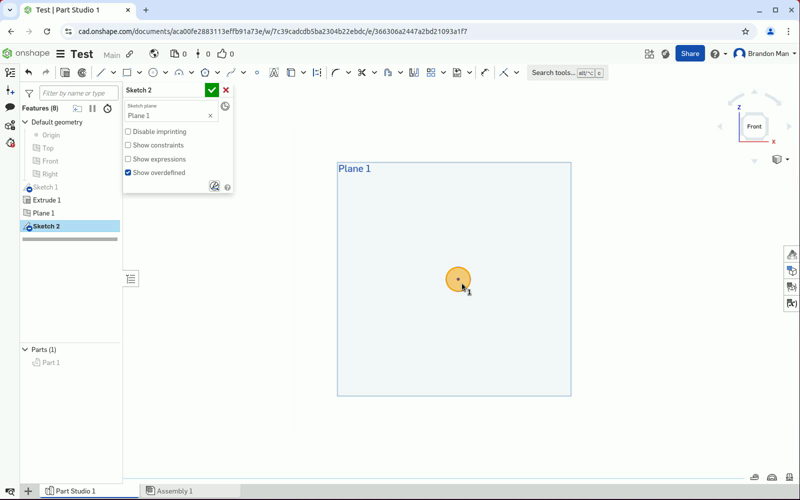
scroll(-6)
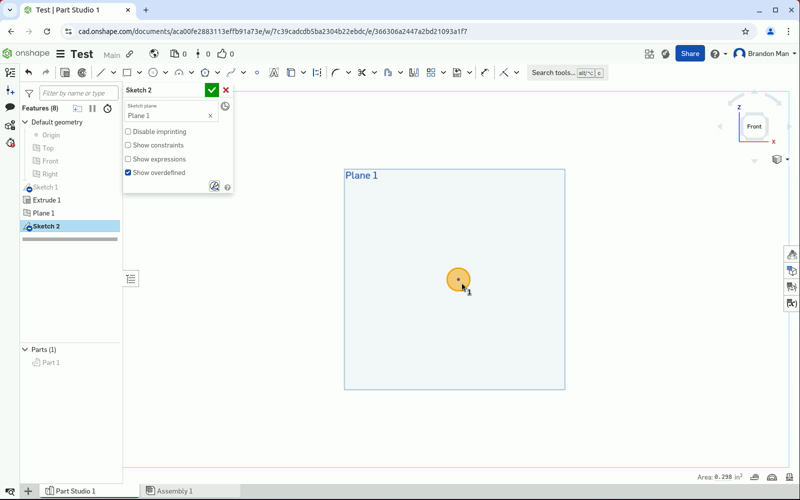
scroll(-6)
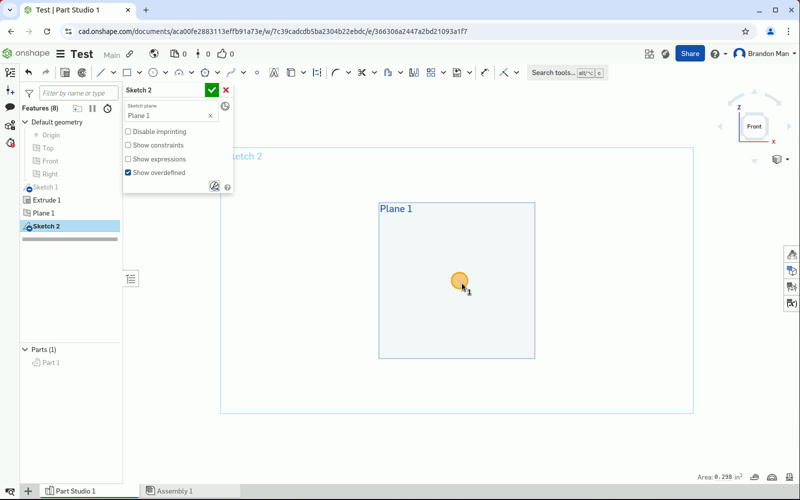
scroll(-6)
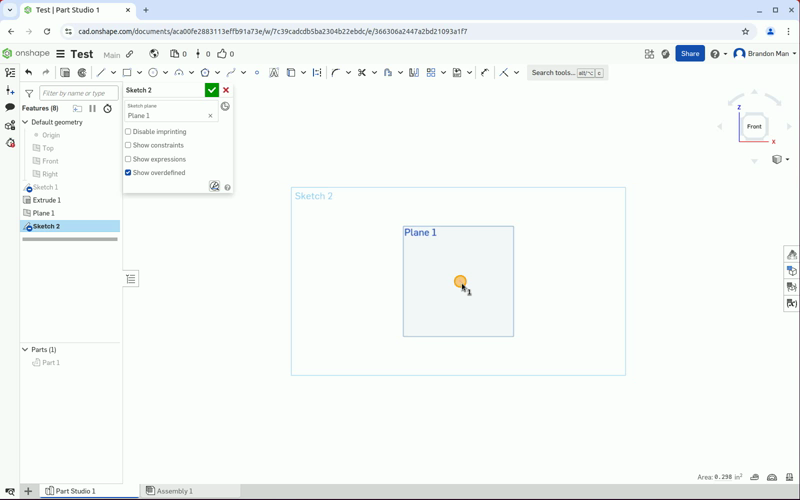
scroll(-6)
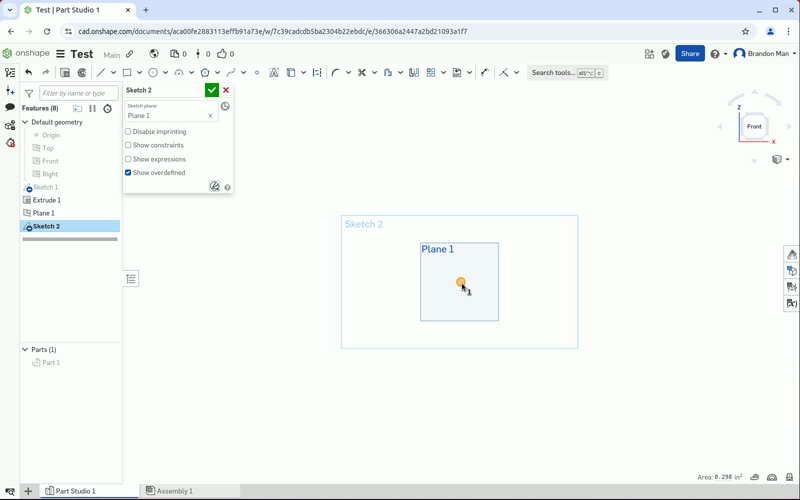
scroll(-6)
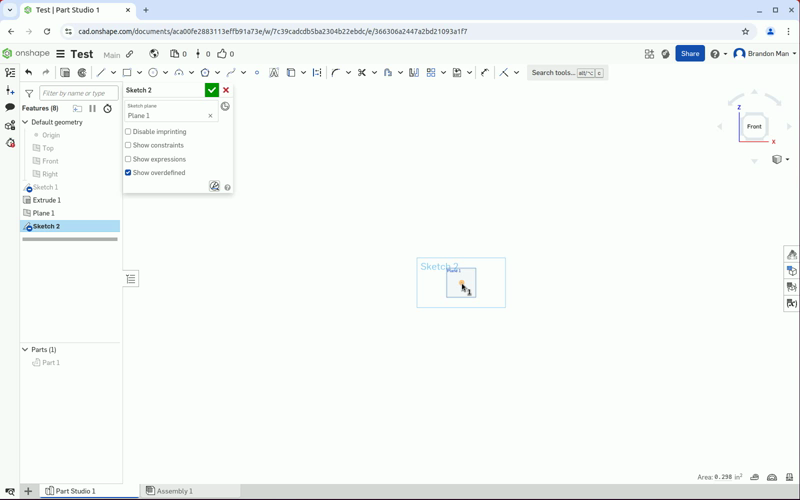
mouse_move(73, 352)
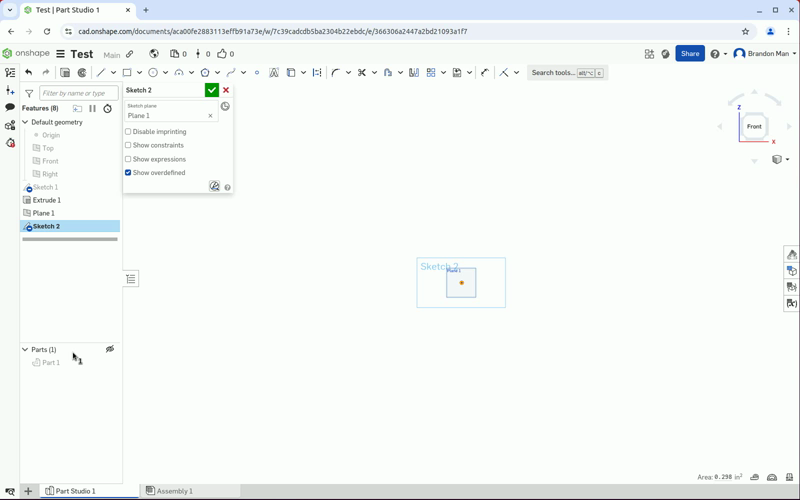
key(shift+y)
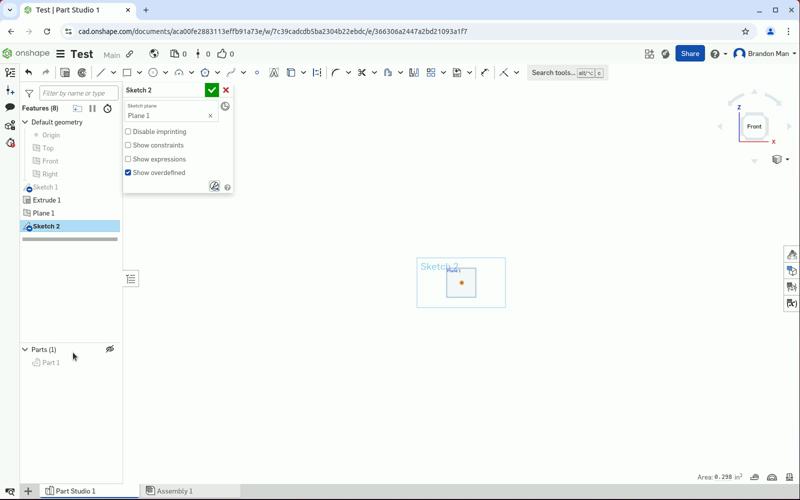
key(shift+e)
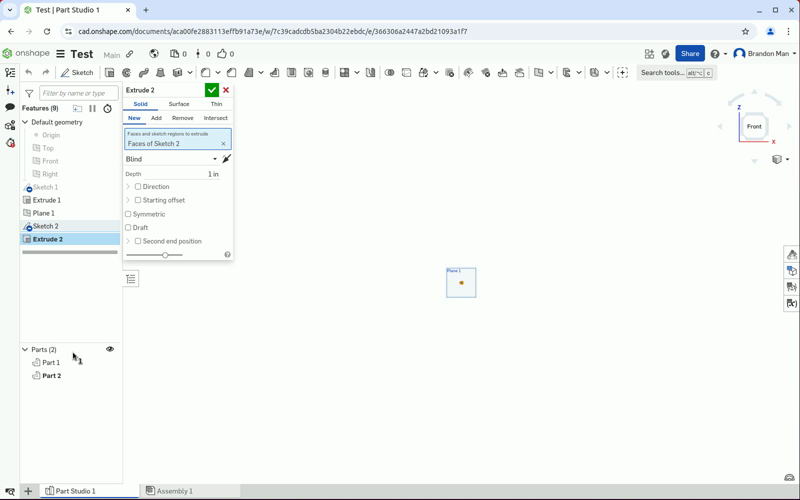
mouse_move(143, 106)
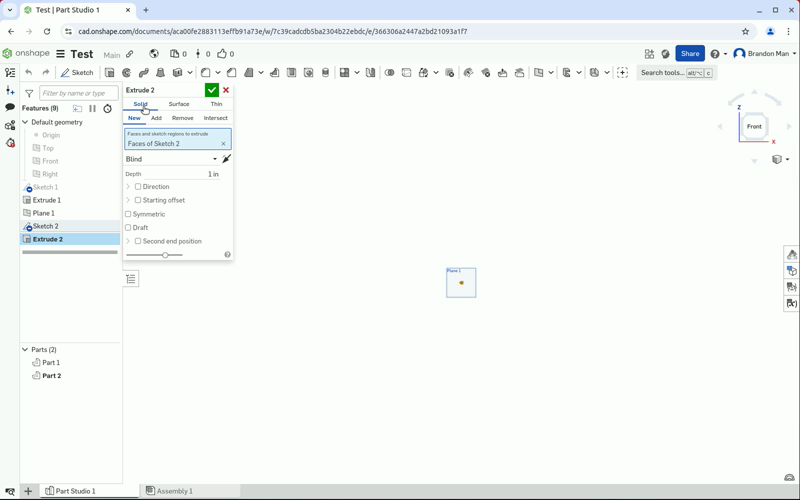
click(143, 106)
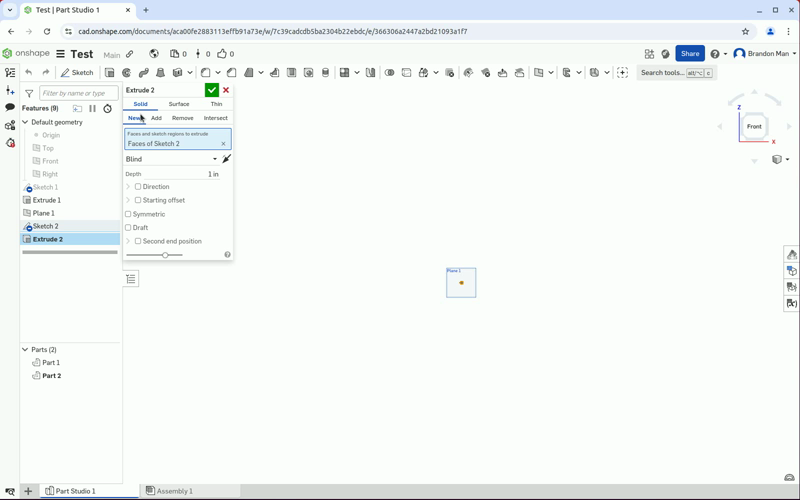
mouse_move(137, 120)
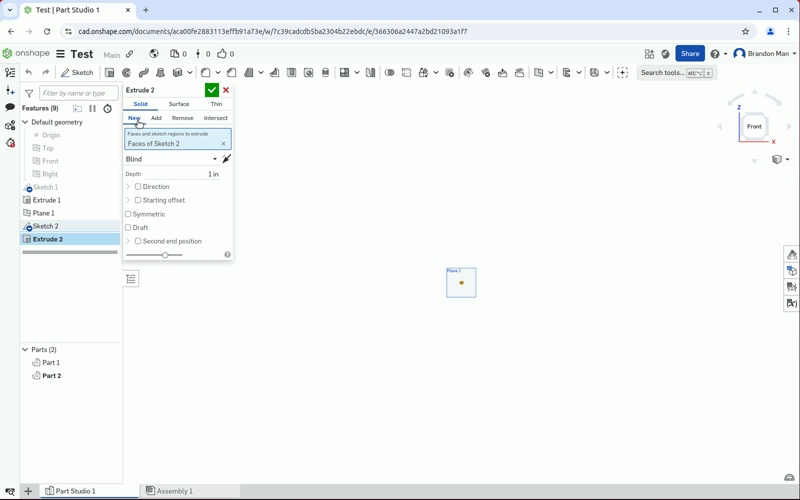
click(137, 120)
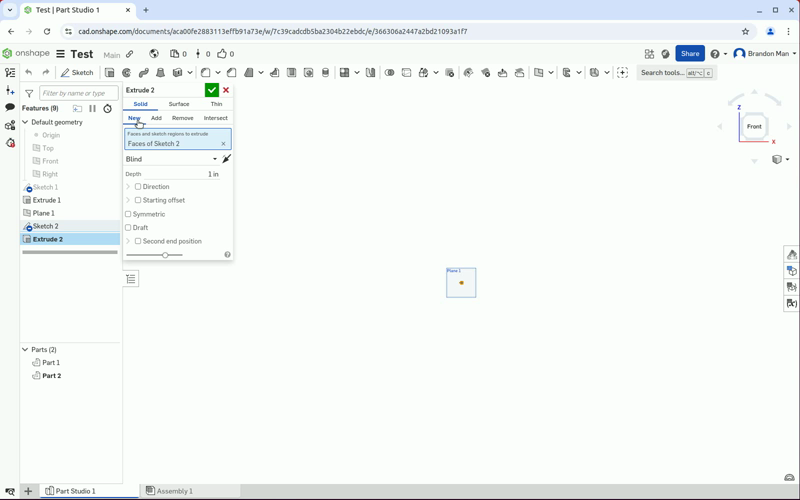
key(tab, 4)
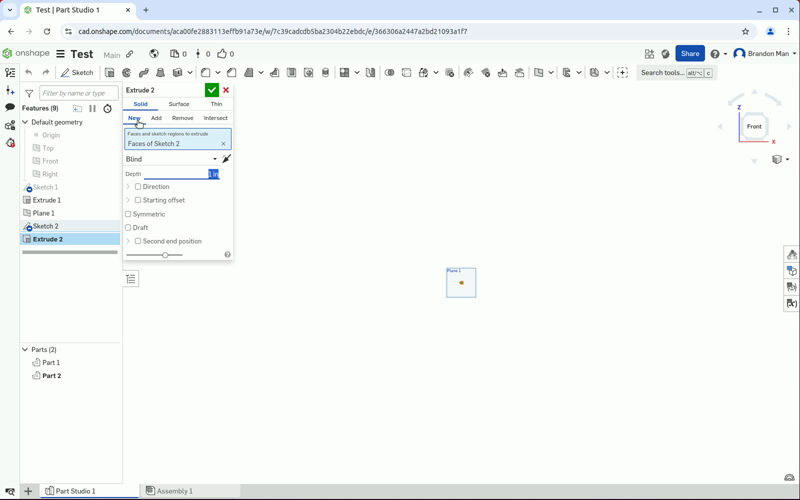
text(1.926)
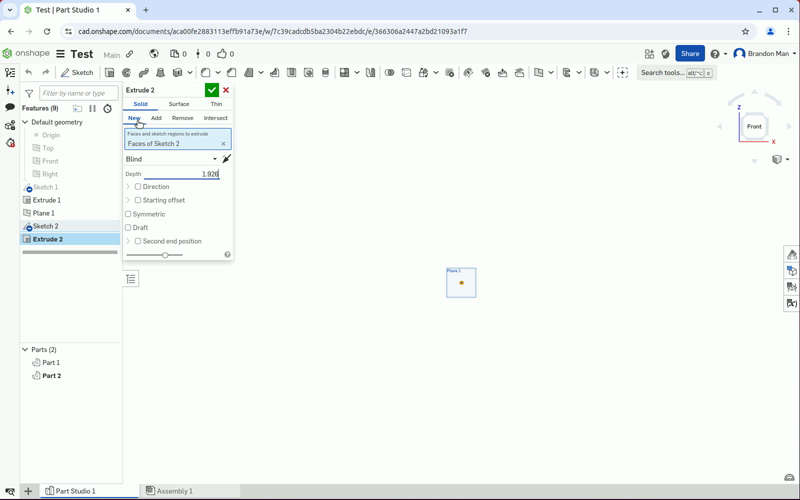
key(enter)
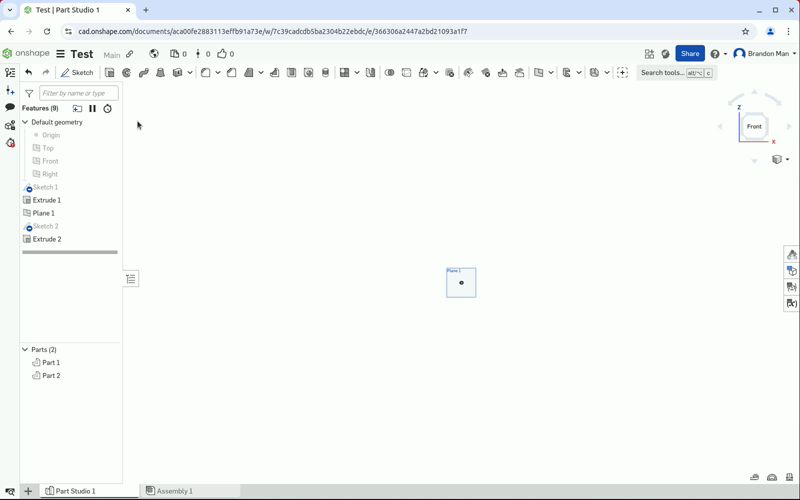
key(shift+h)
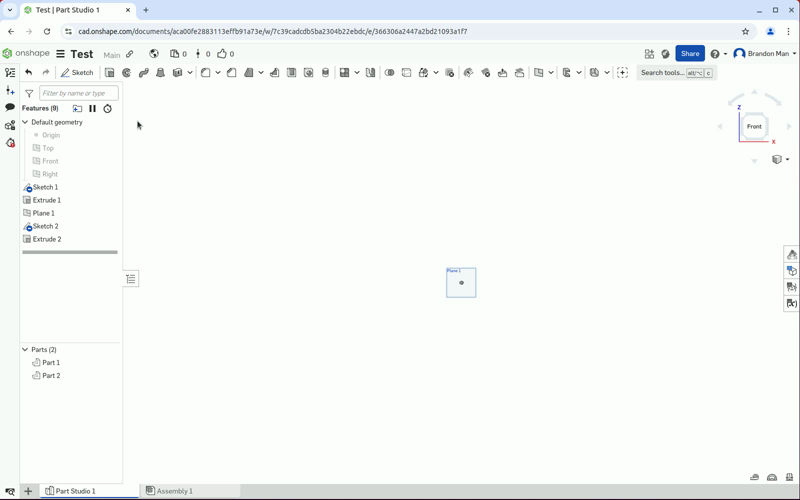
key(shift+h)
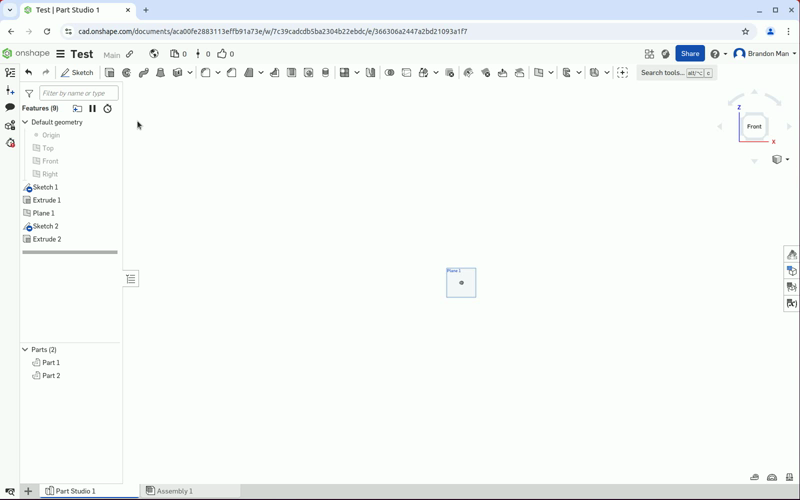
key(shift+7)
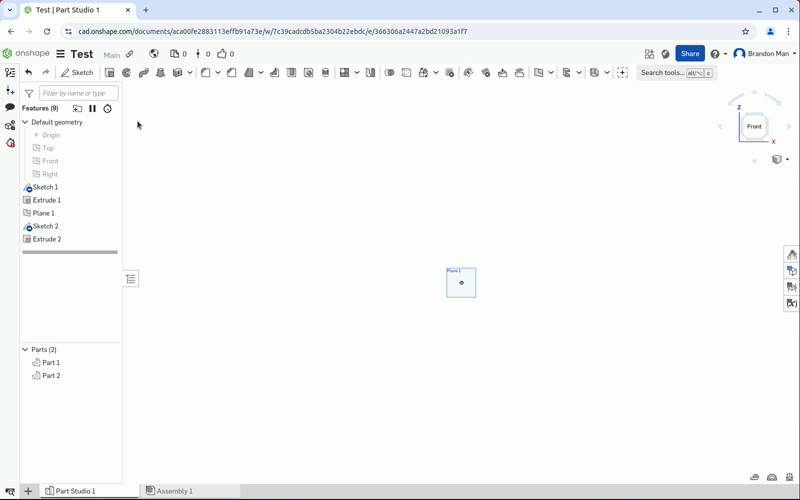
key(left, 2)
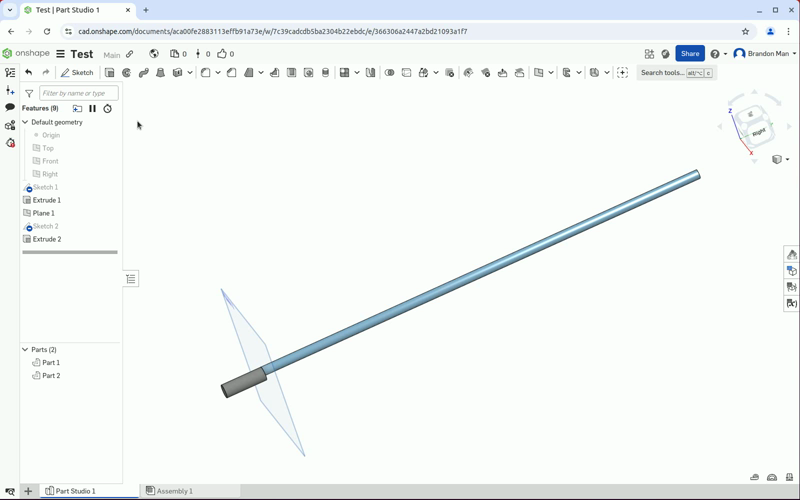
key(down, 2)
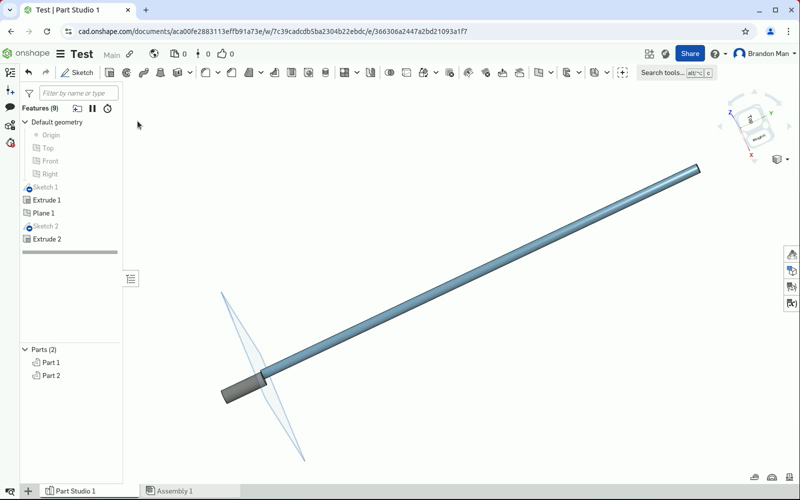
key(up, 2)
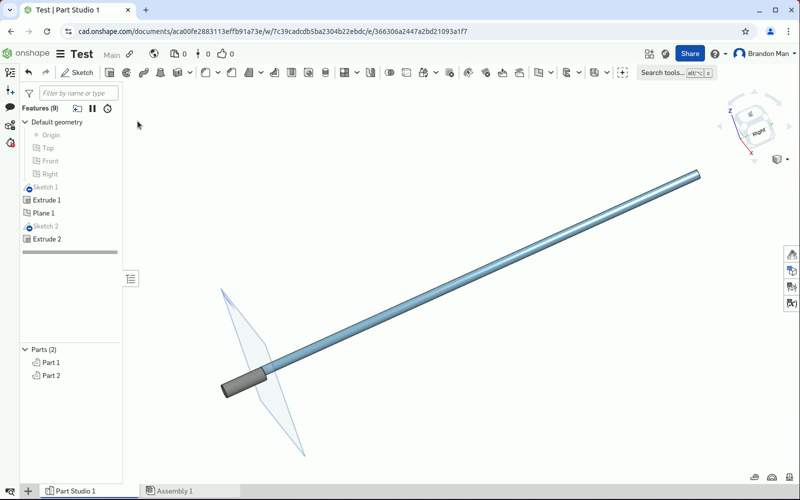
key(right, 2)
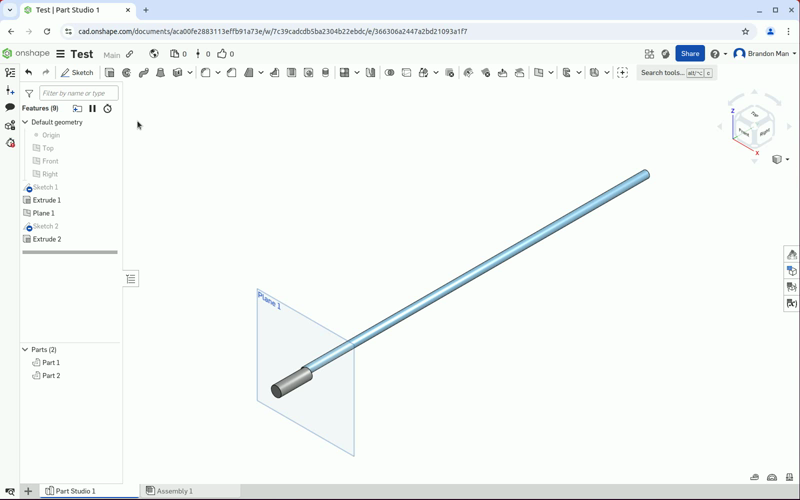
mouse_move(73, 189)
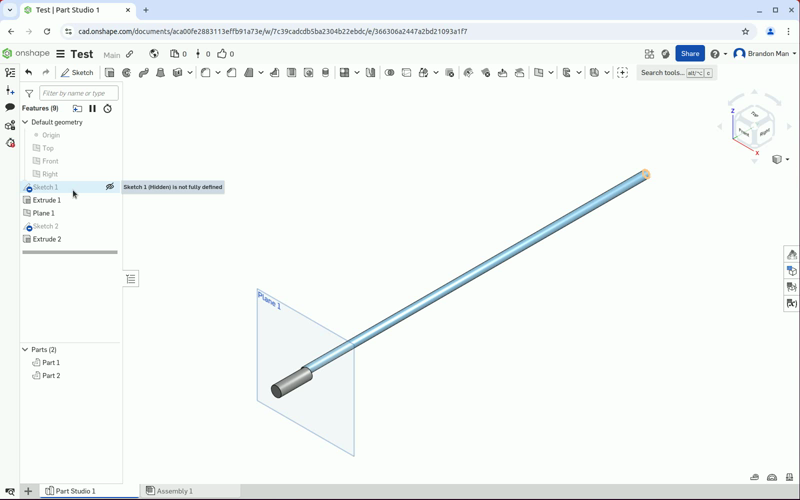
click(73, 189)